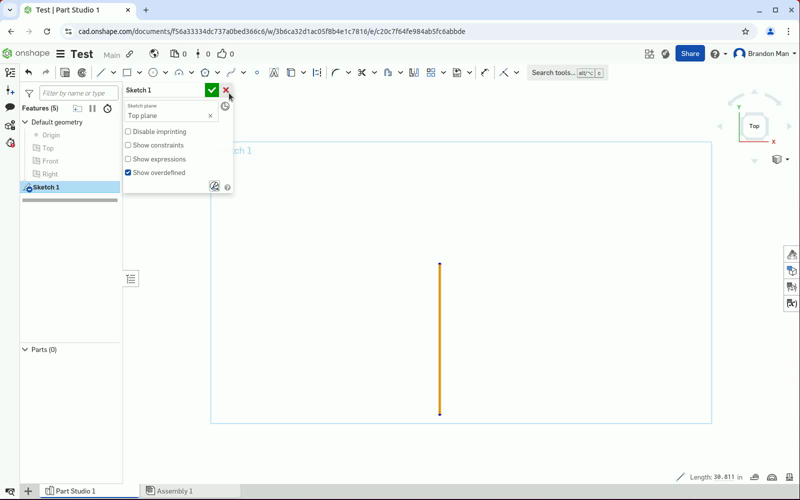
key(shift+h)
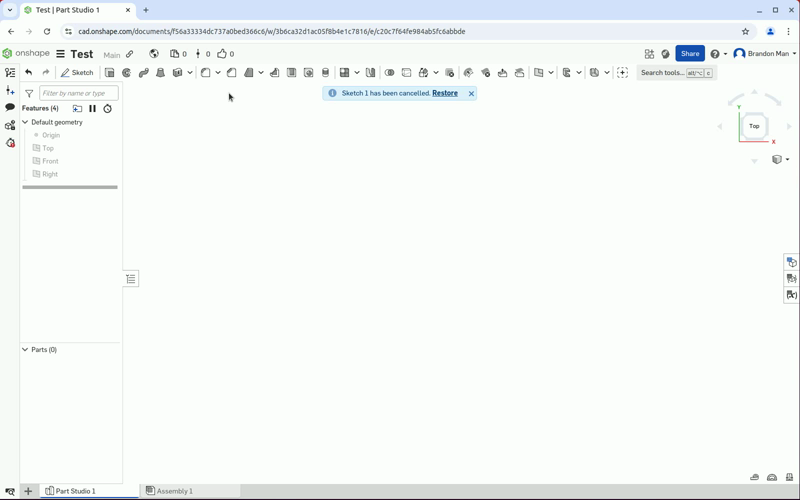
mouse_move(73, 352)
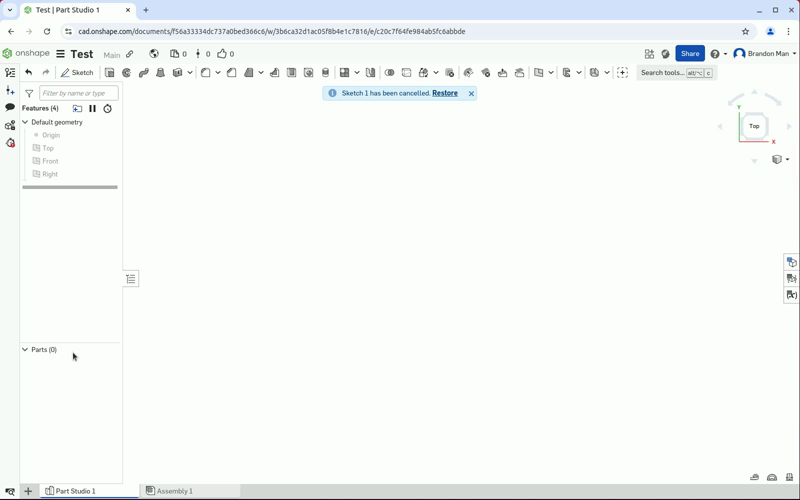
key(y)
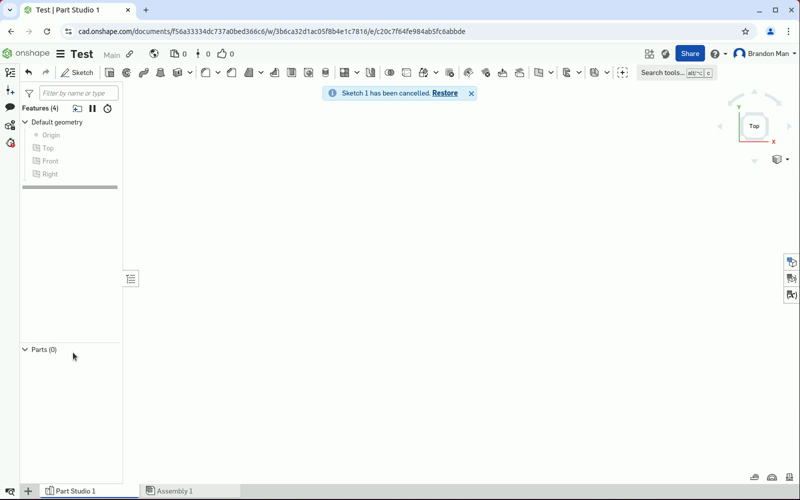
key(shift+p)
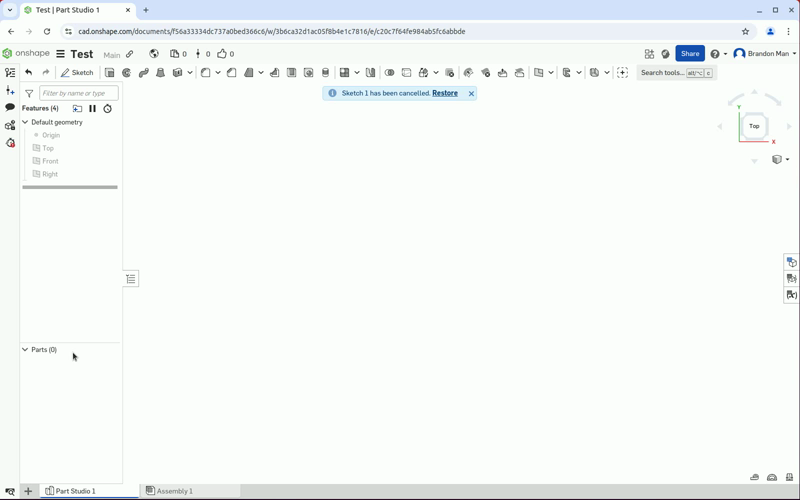
key(space)
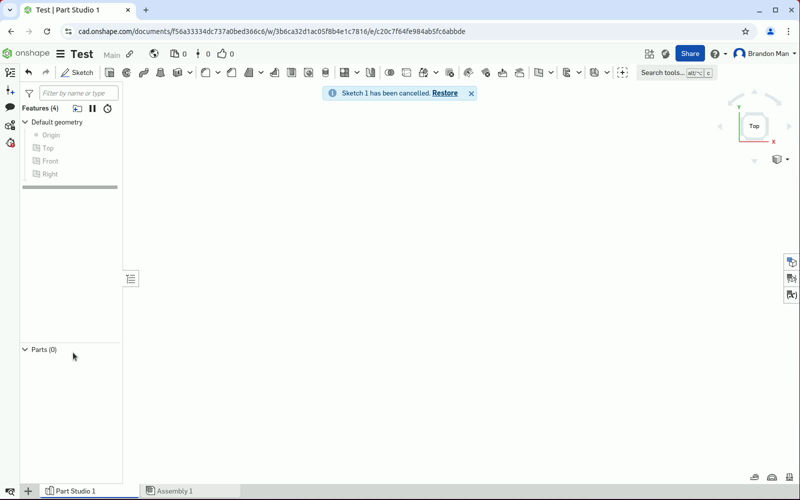
key_down(shift)
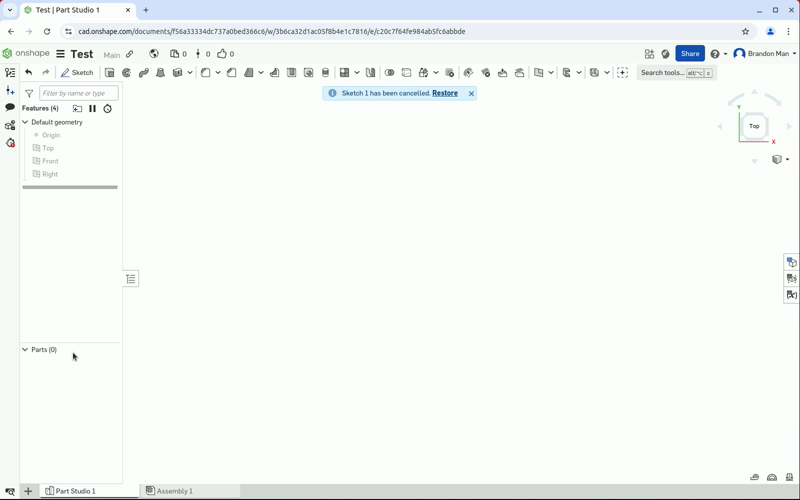
key(up)
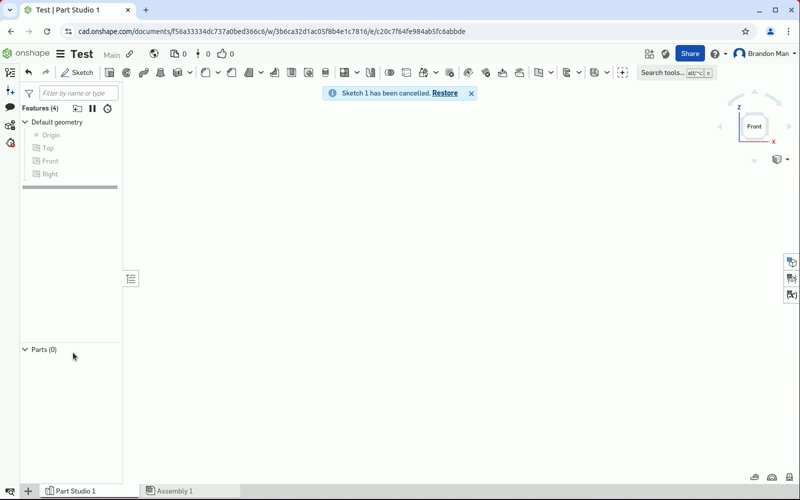
key_up(shift)
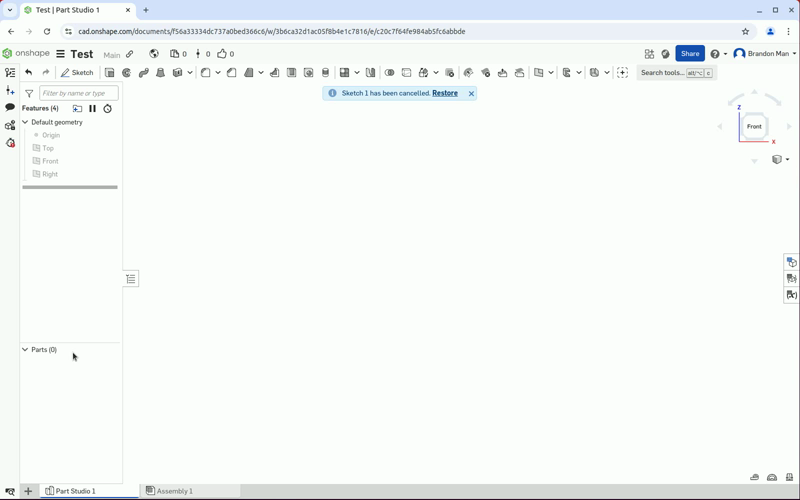
mouse_move(73, 352)
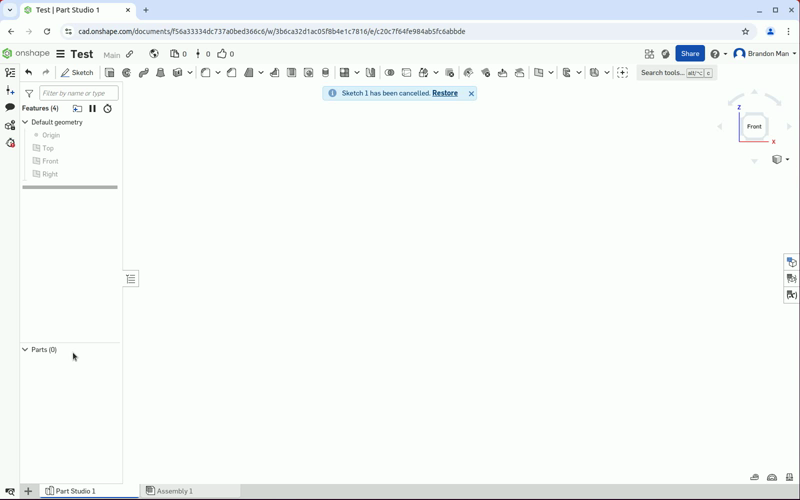
key(shift+y)
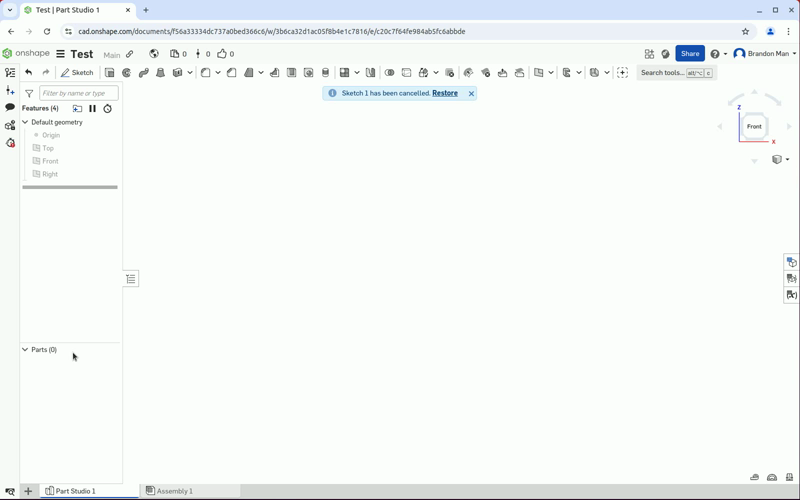
key(shift+s)
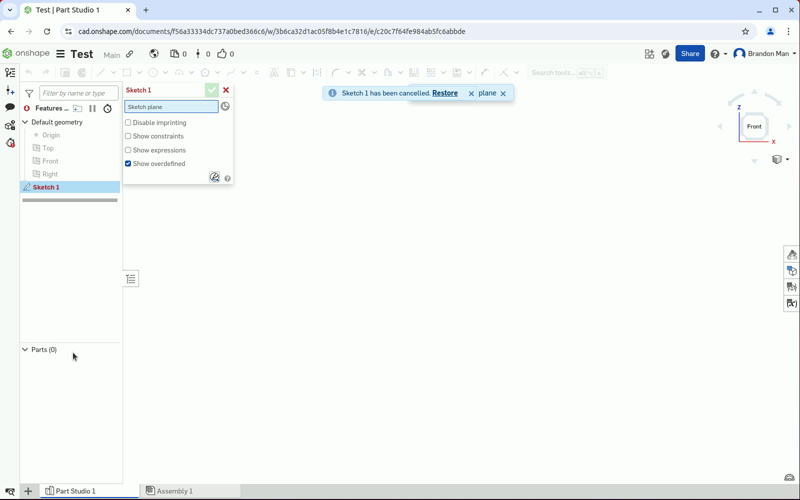
mouse_move(73, 163)
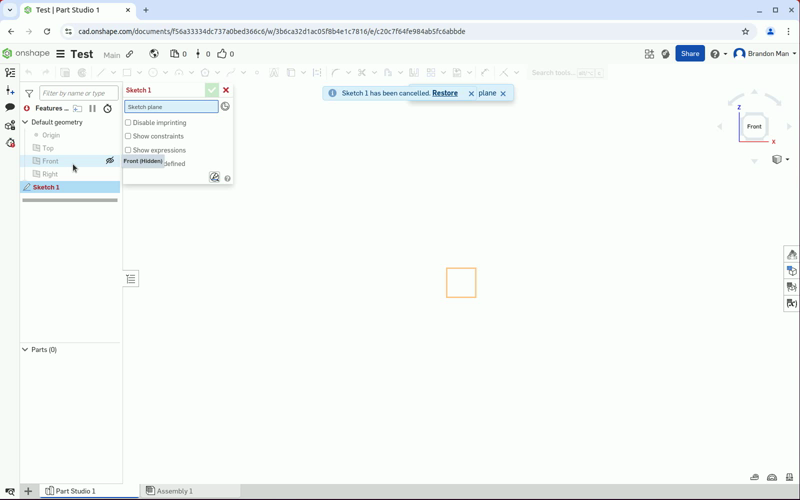
click(73, 163)
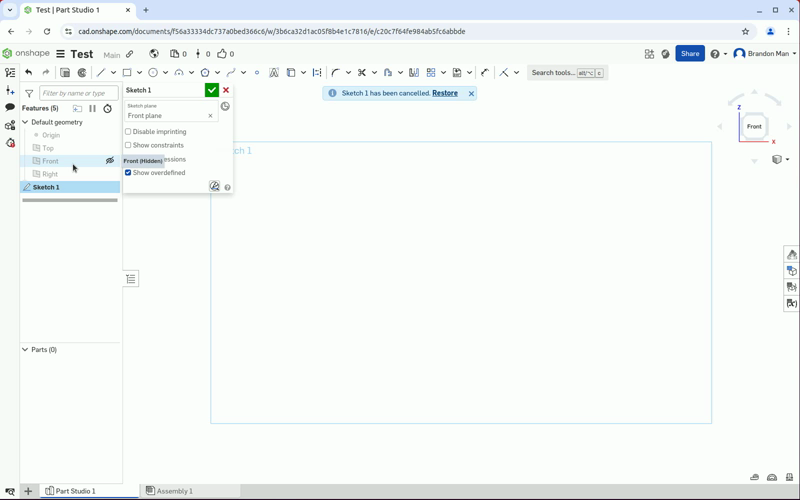
mouse_move(73, 352)
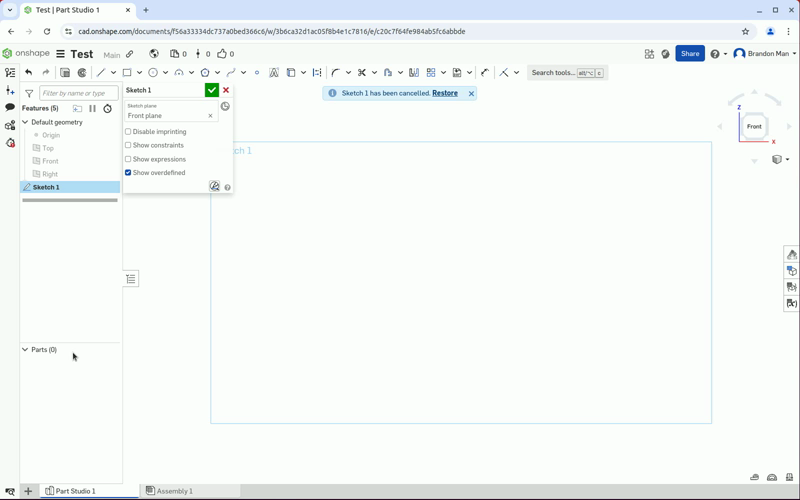
key(y)
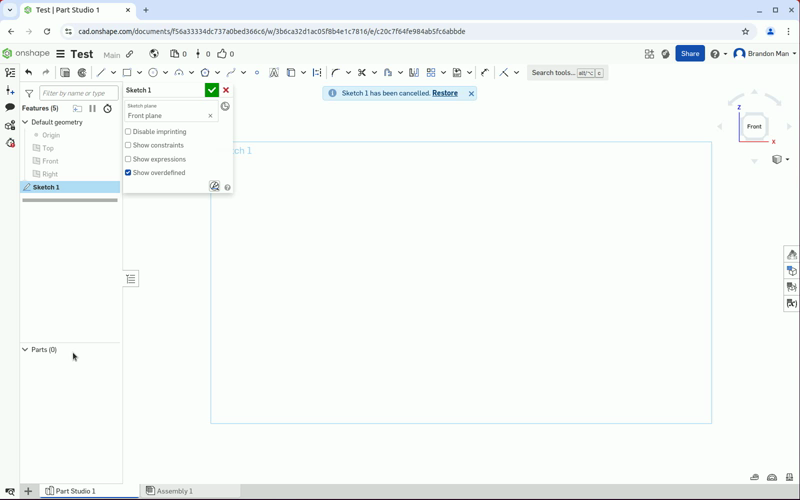
key(l)
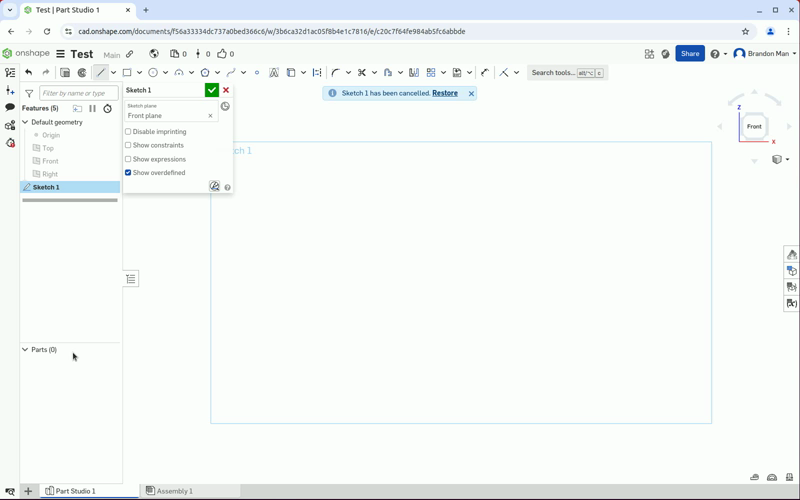
key_down(shift)
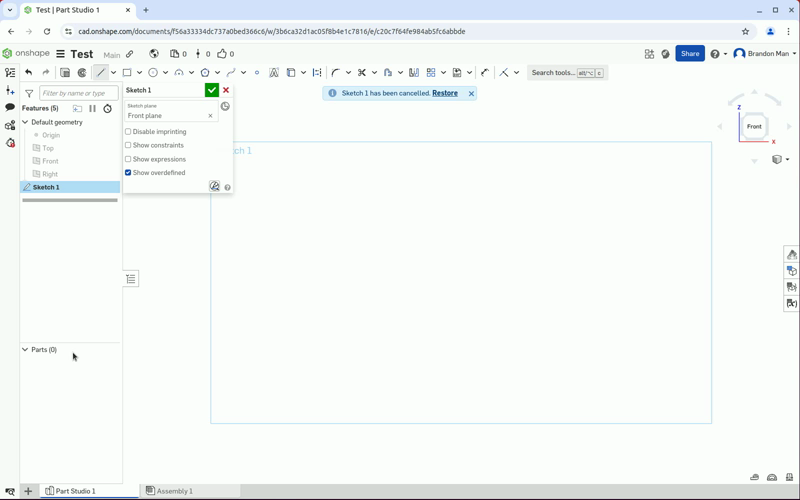
mouse_move(366, 348)
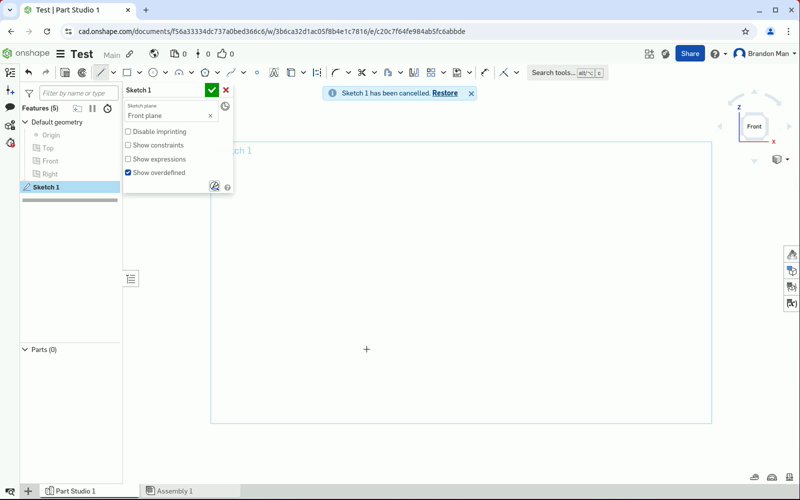
click(366, 348)
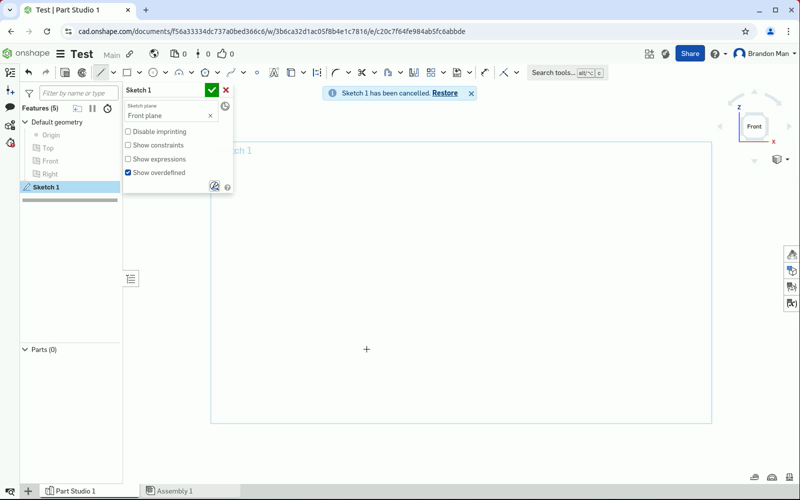
key_up(shift)
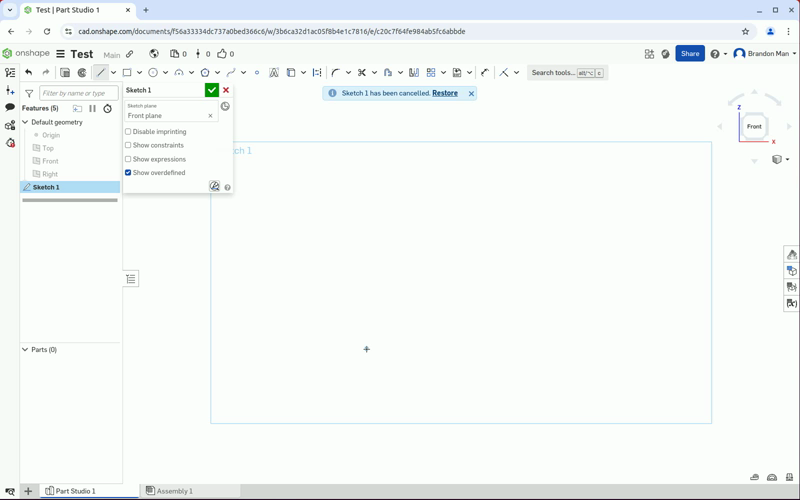
key_down(shift)
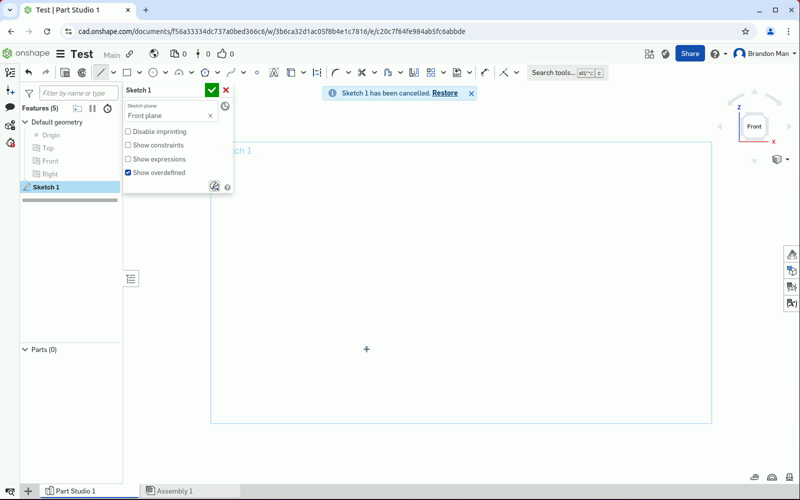
mouse_move(553, 348)
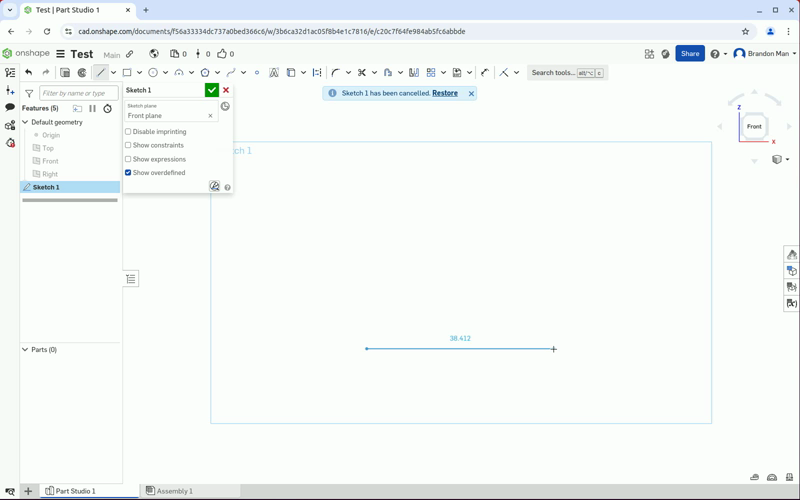
click(553, 348)
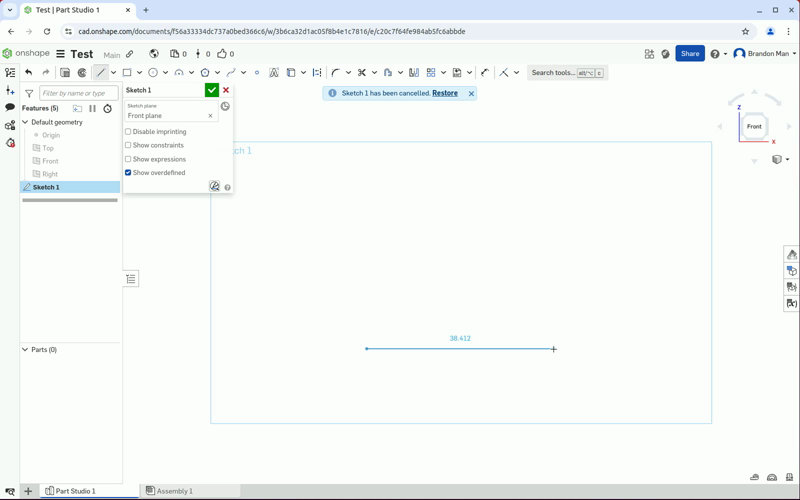
key_up(shift)
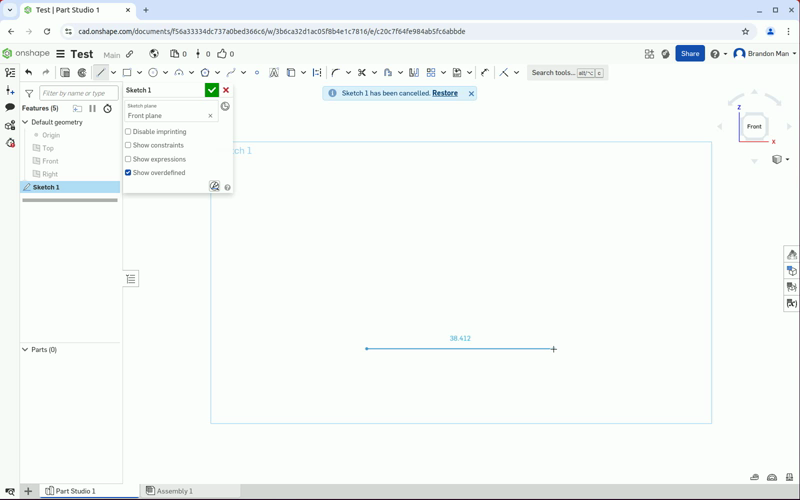
key_down(shift)
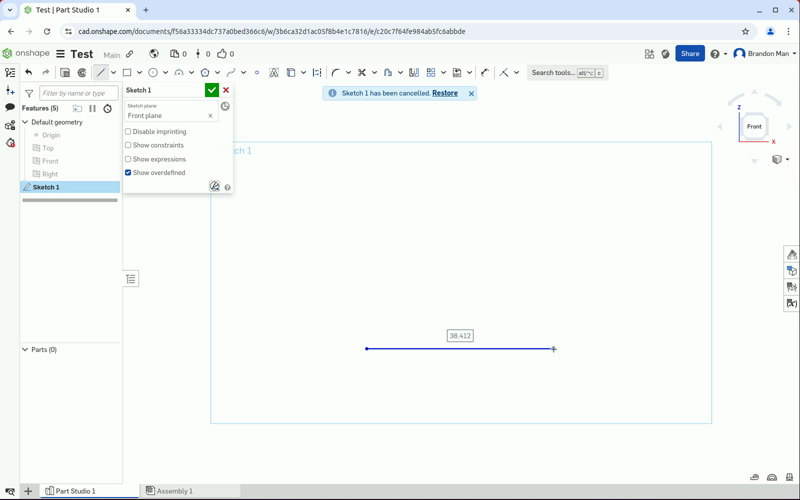
mouse_move(553, 219)
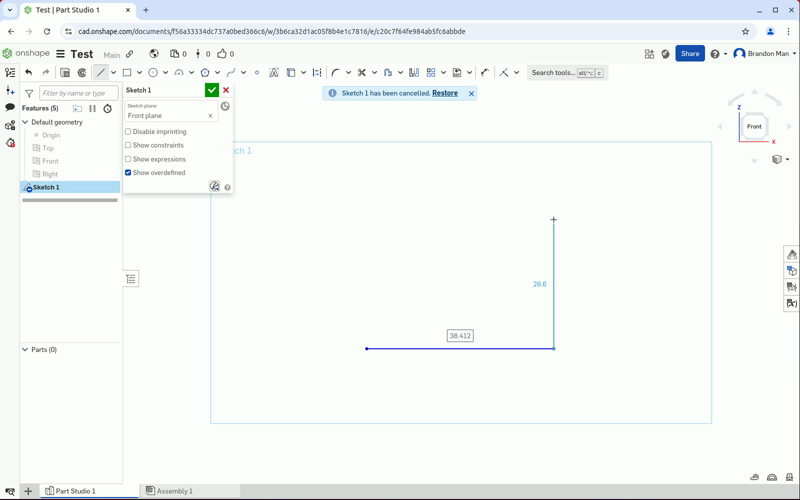
click(553, 219)
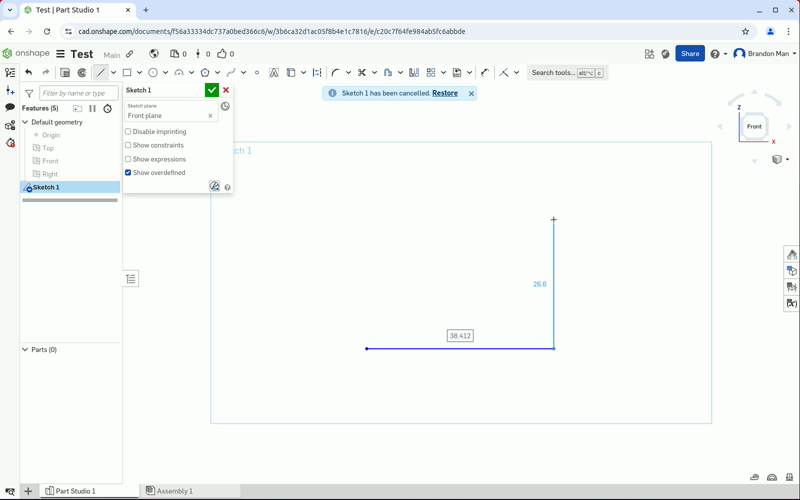
key_up(shift)
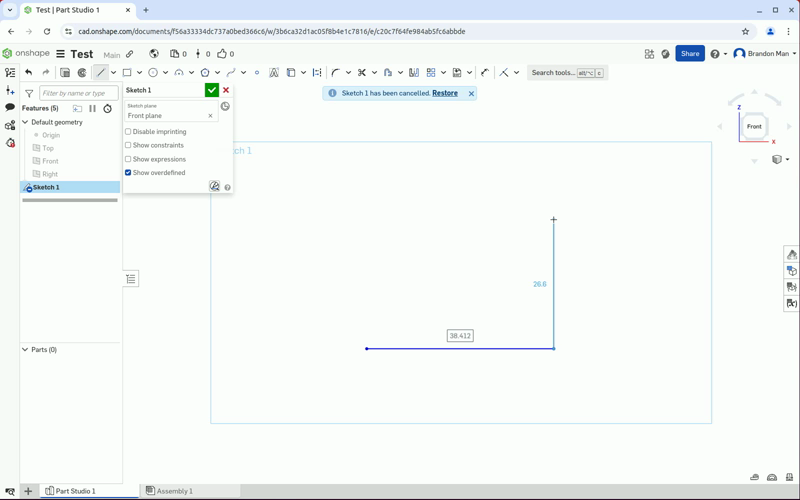
key_down(shift)
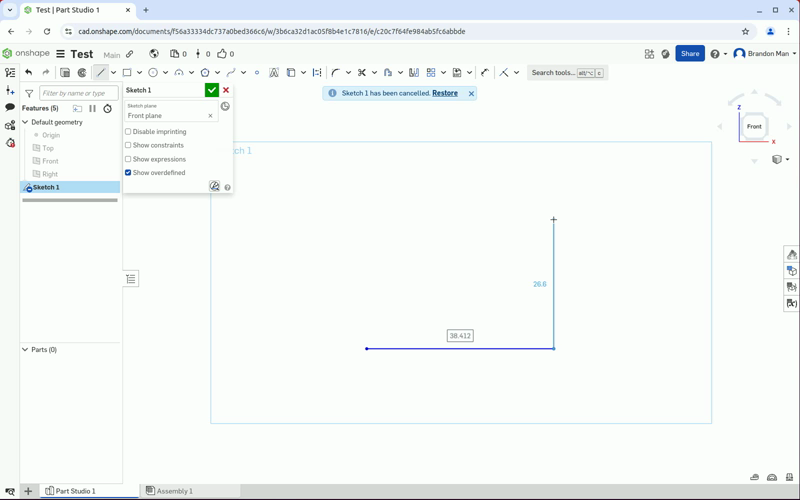
mouse_move(366, 219)
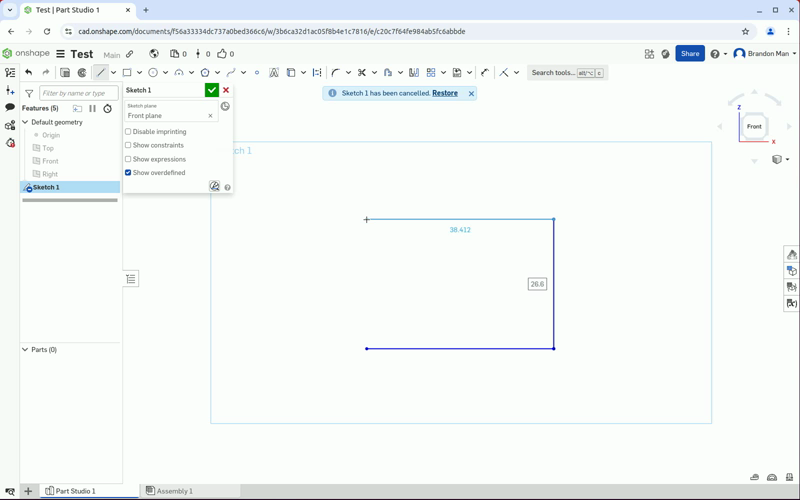
click(366, 219)
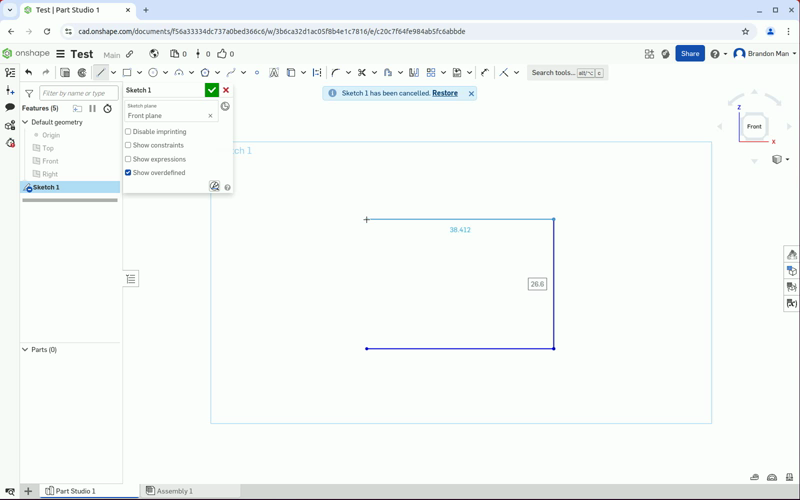
key_up(shift)
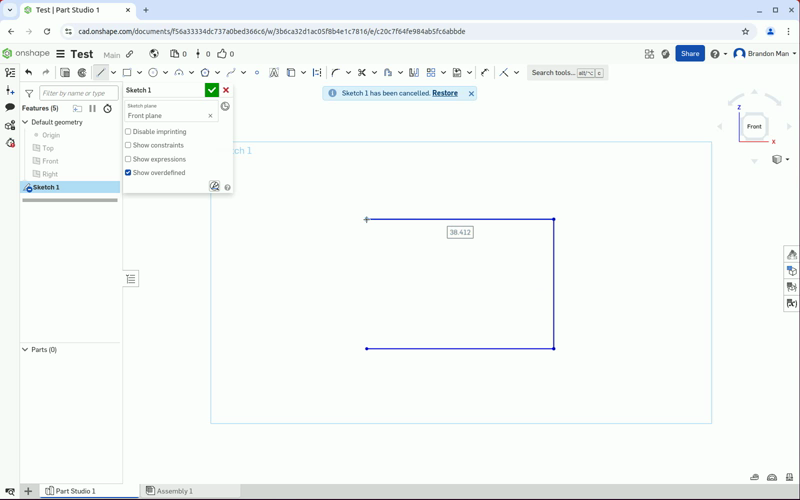
key_down(shift)
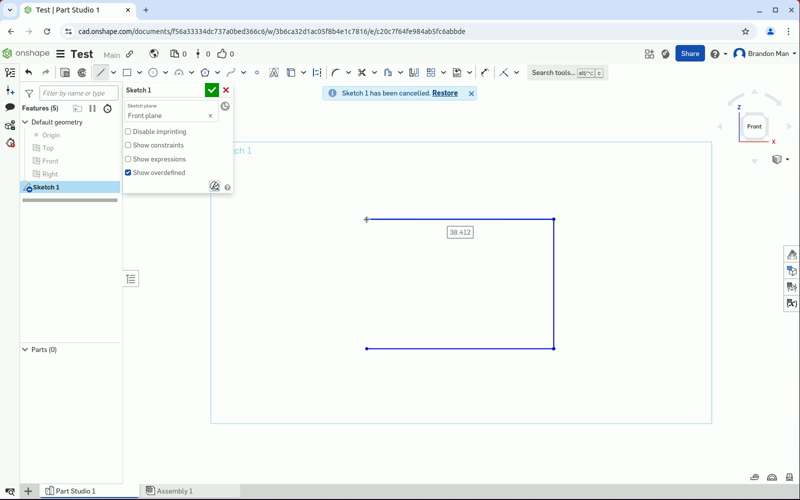
mouse_move(366, 348)
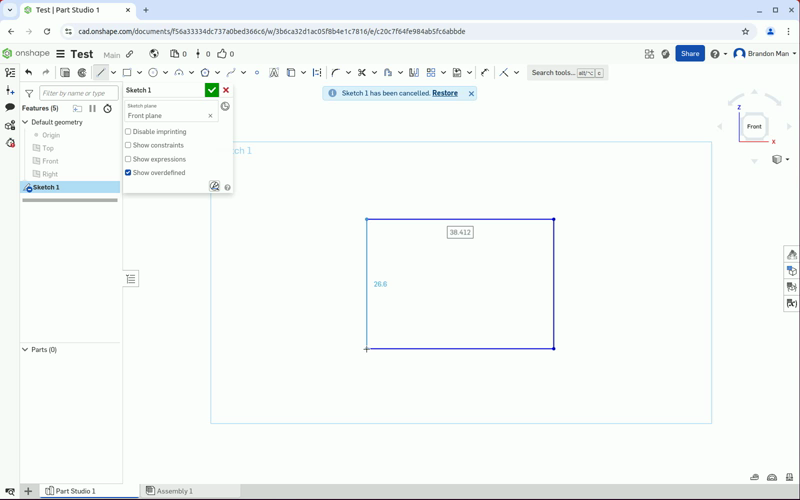
key_up(shift)
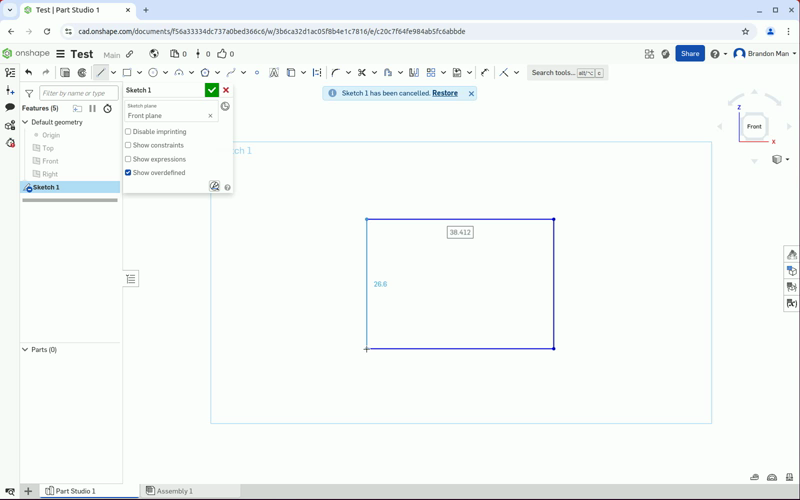
click(366, 348)
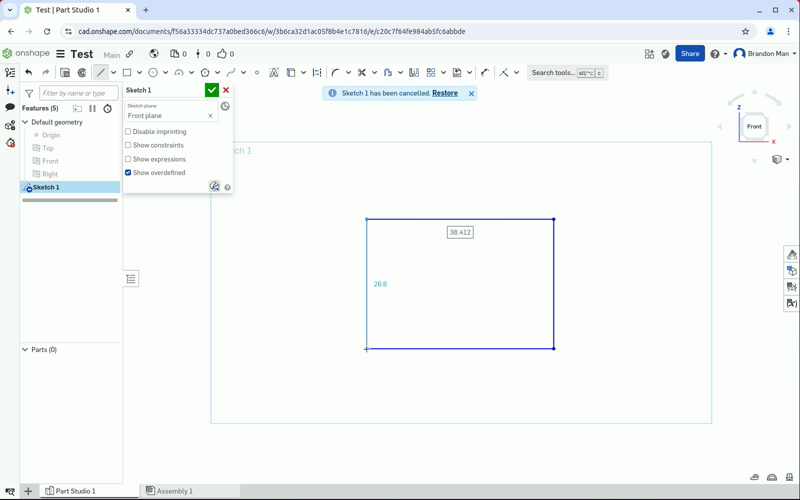
key(esc)
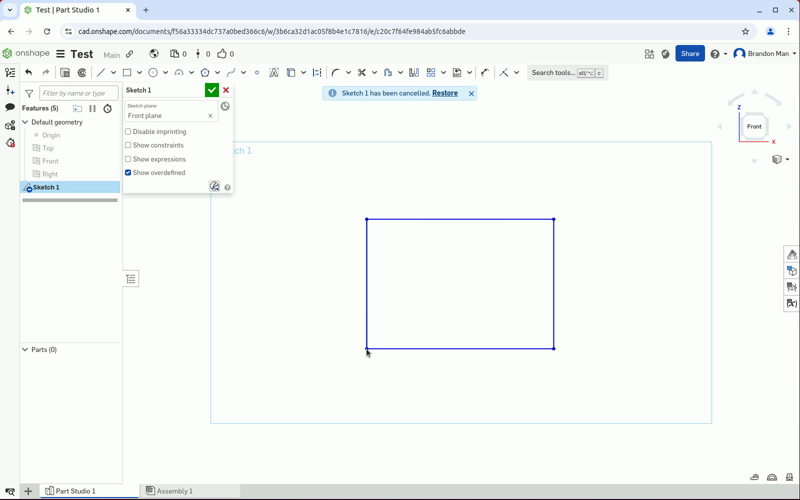
mouse_move(486, 259)
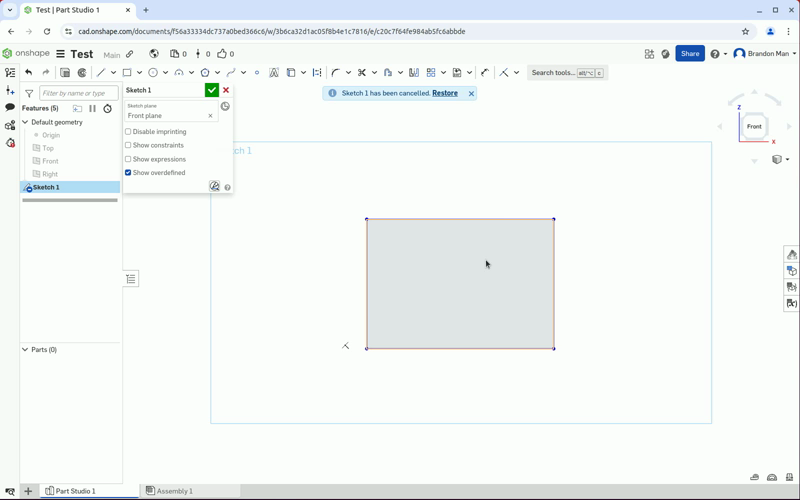
click(486, 259)
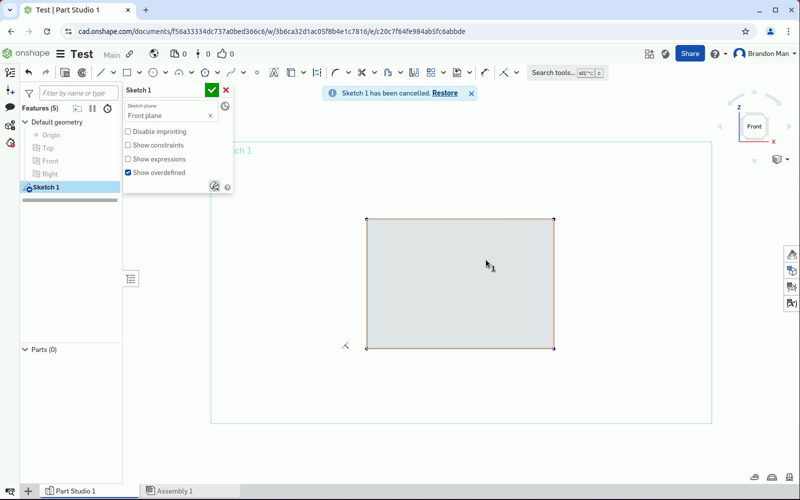
mouse_move(73, 352)
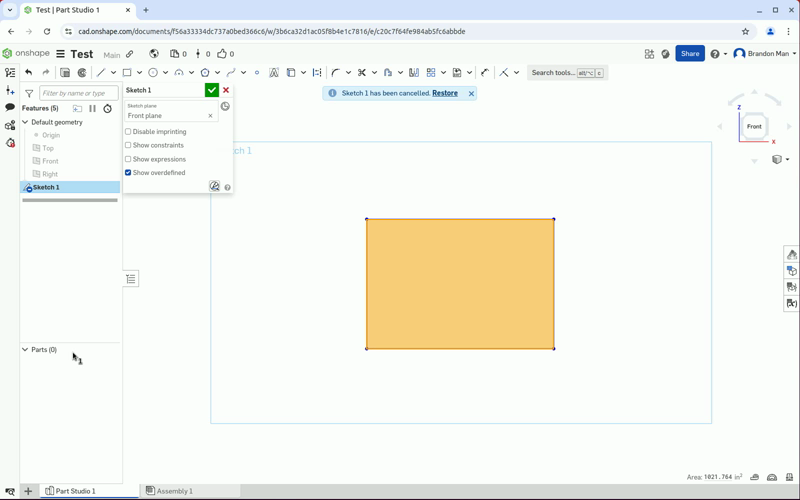
key(shift+y)
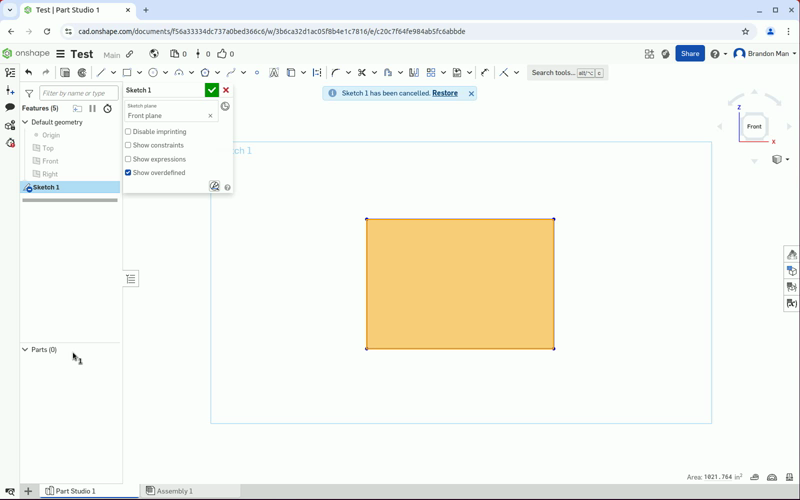
key(shift+e)
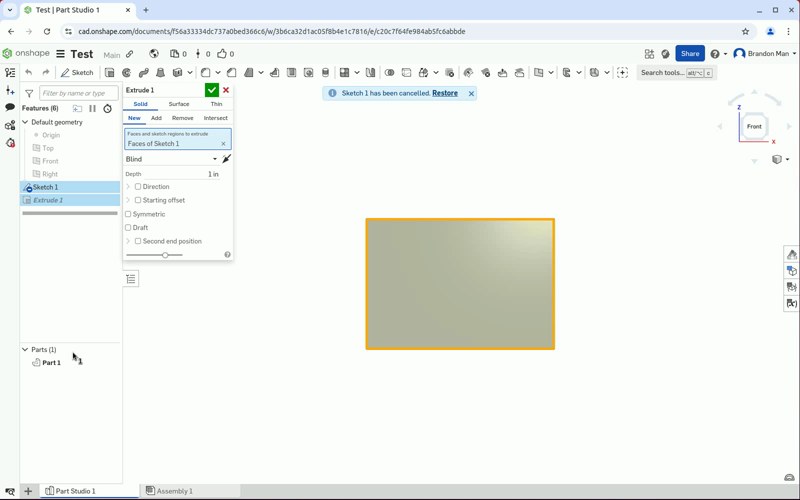
mouse_move(143, 106)
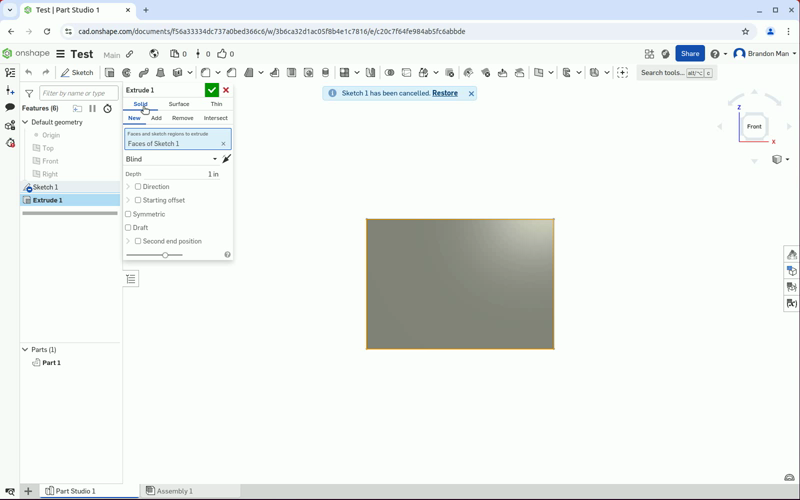
click(143, 106)
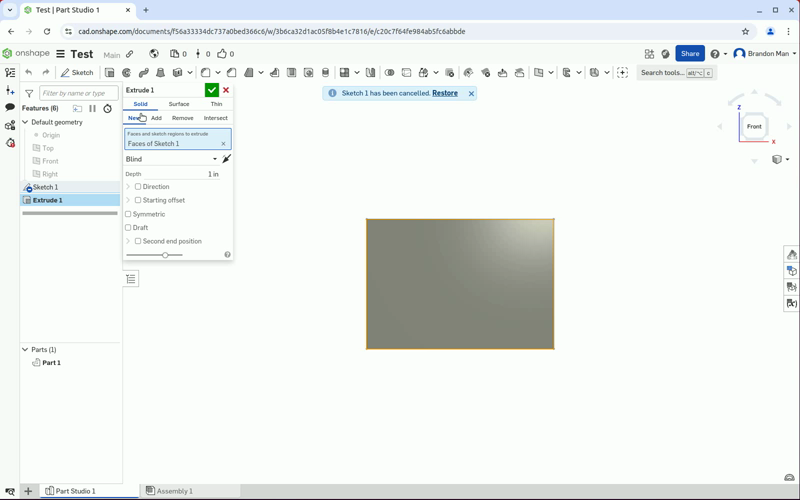
mouse_move(137, 120)
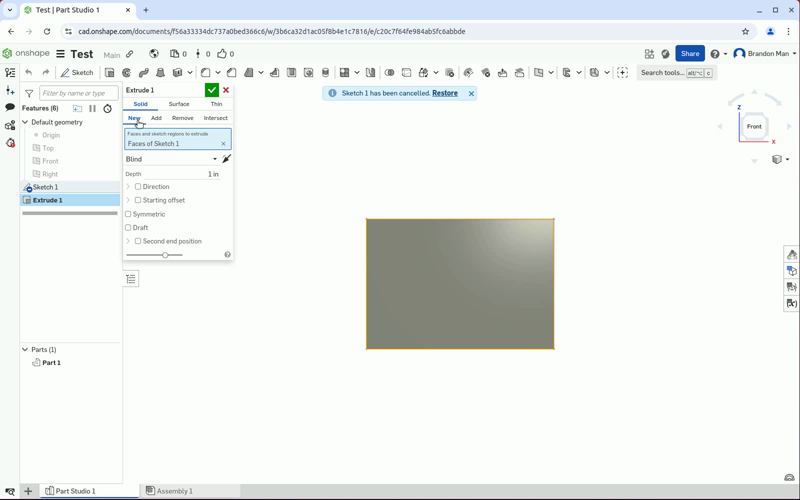
click(137, 120)
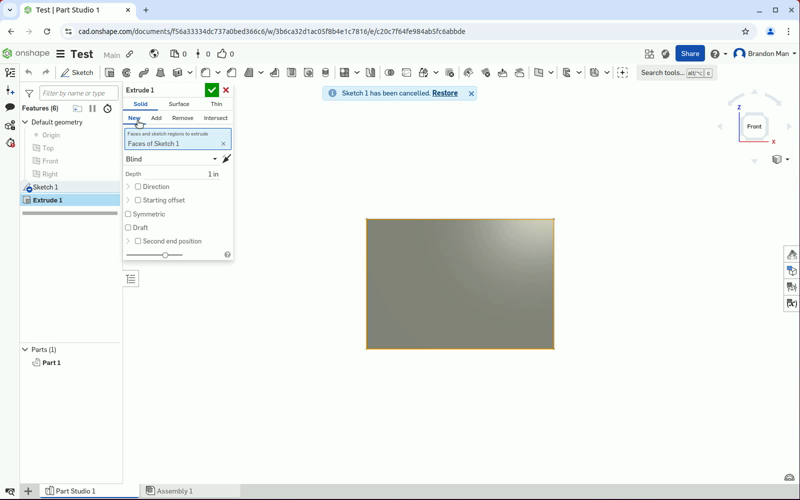
key(tab, 4)
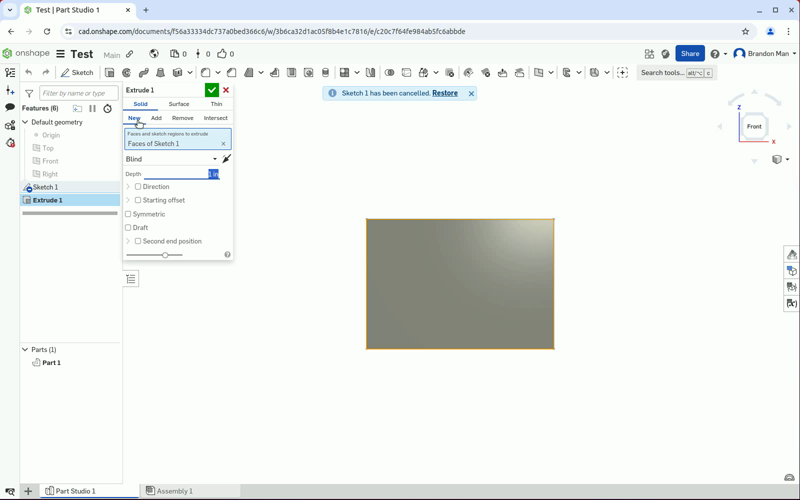
text(23.108)
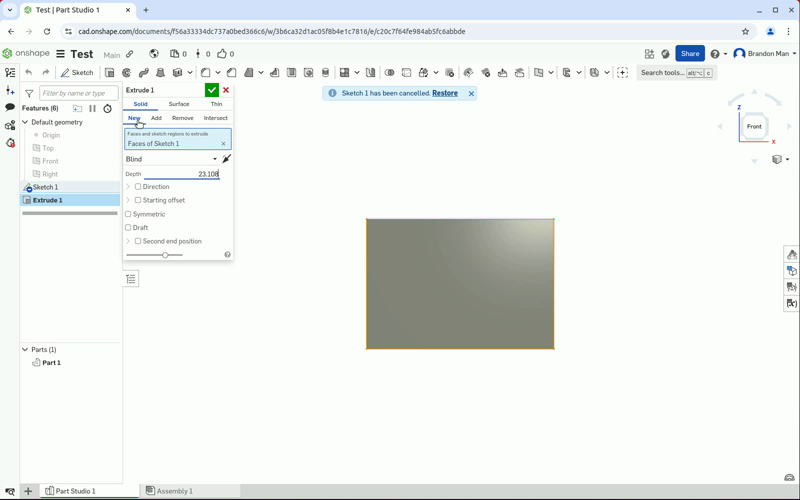
key(enter)
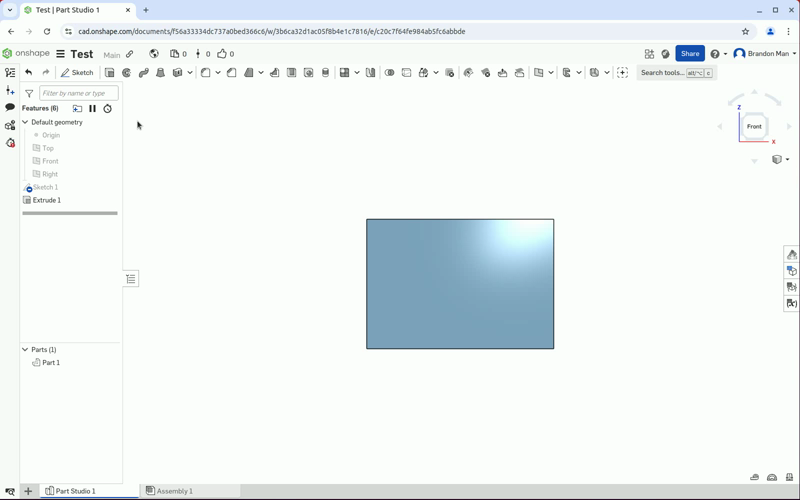
key(shift+h)
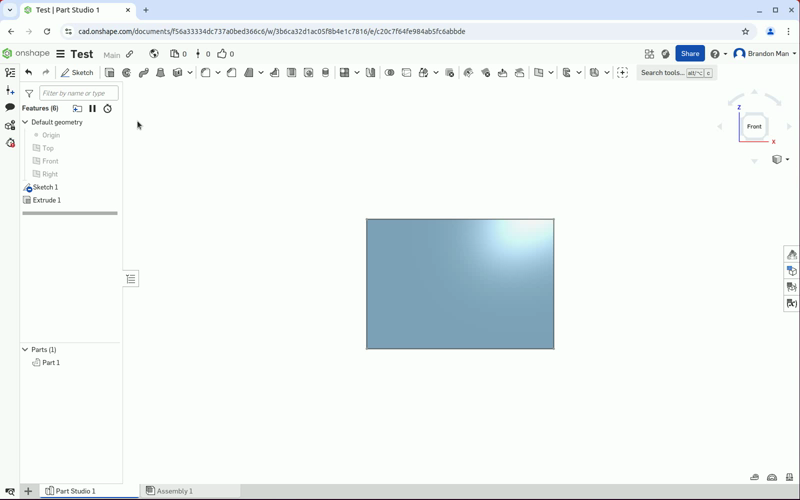
key(shift+h)
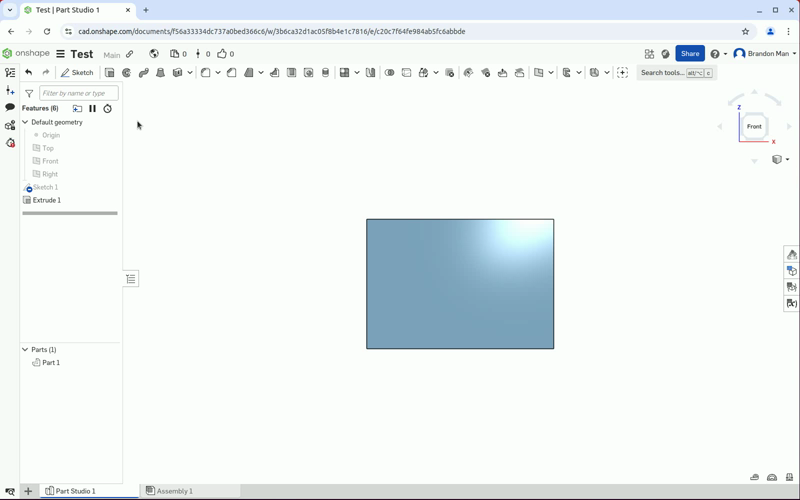
mouse_move(73, 189)
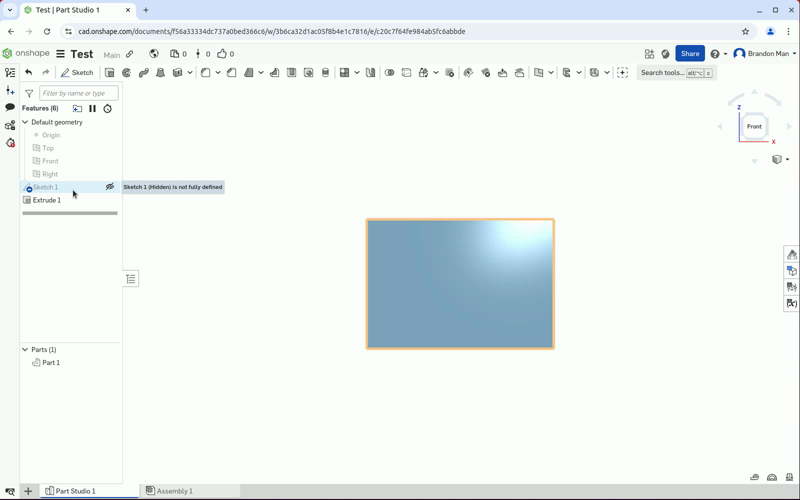
click(73, 189)
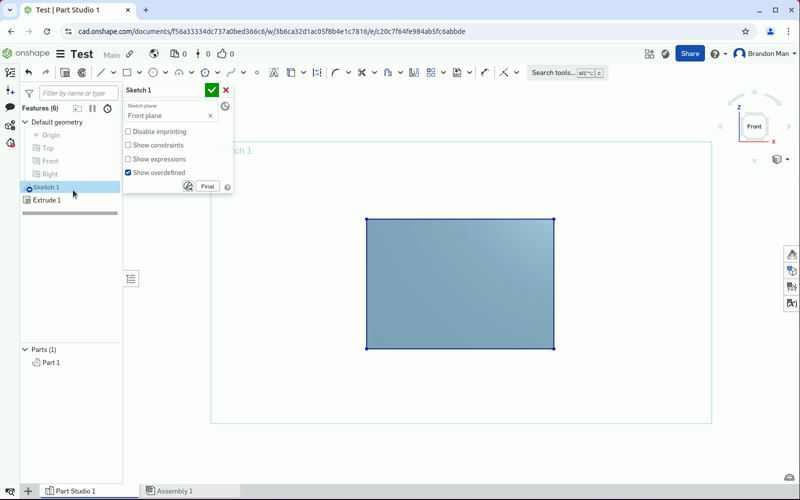
mouse_move(229, 92)
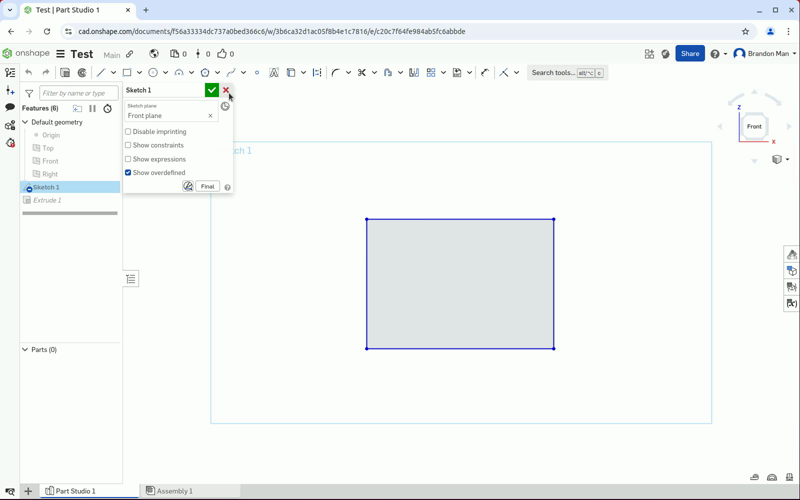
click(229, 92)
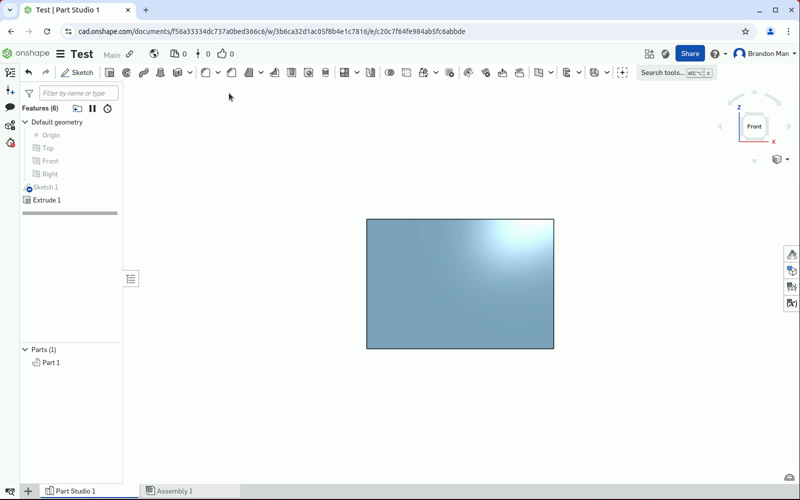
mouse_move(541, 75)
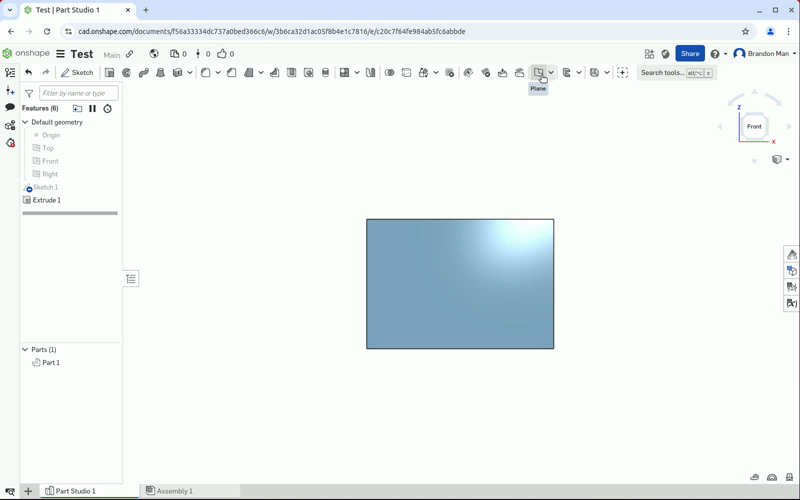
click(541, 75)
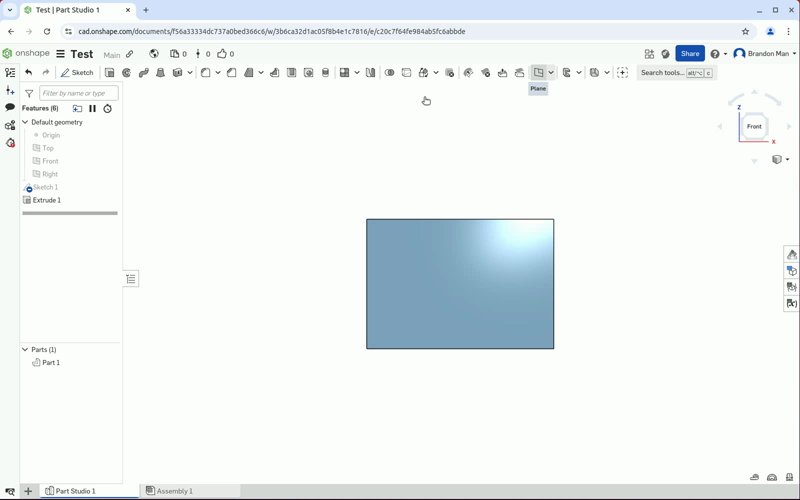
mouse_move(73, 163)
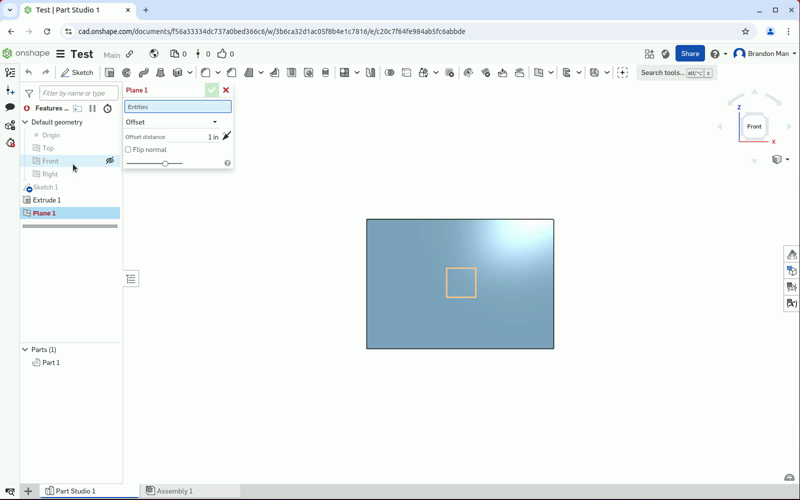
click(73, 163)
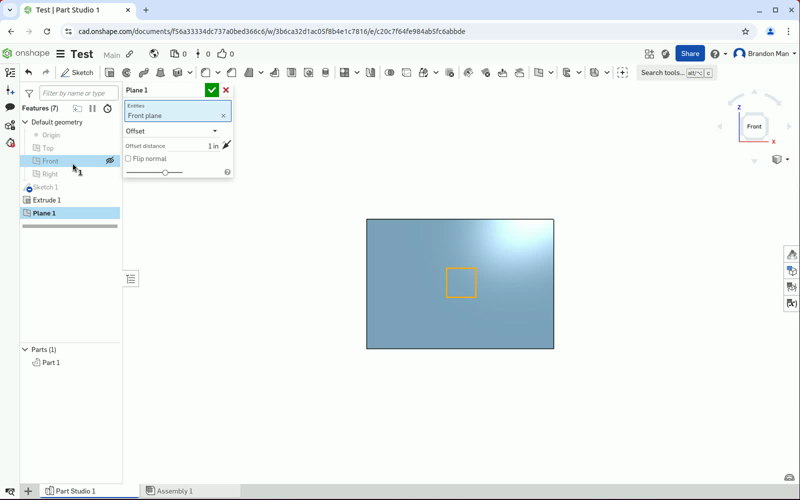
key(tab, 2)
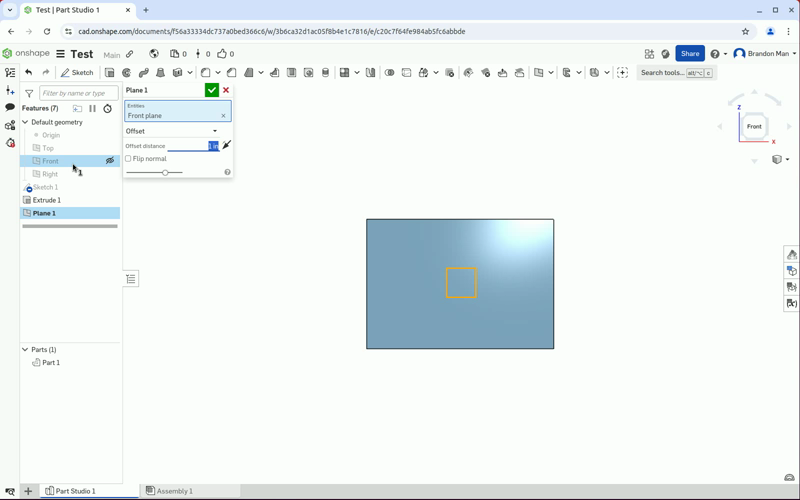
text(23.108)
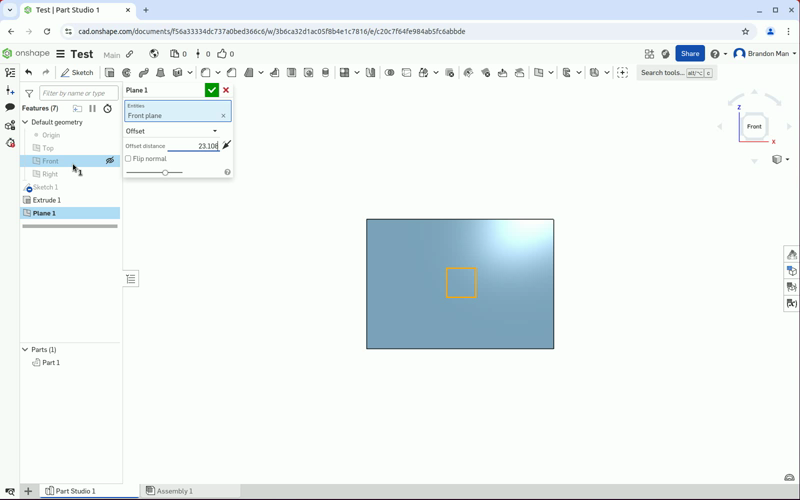
key(enter, 2)
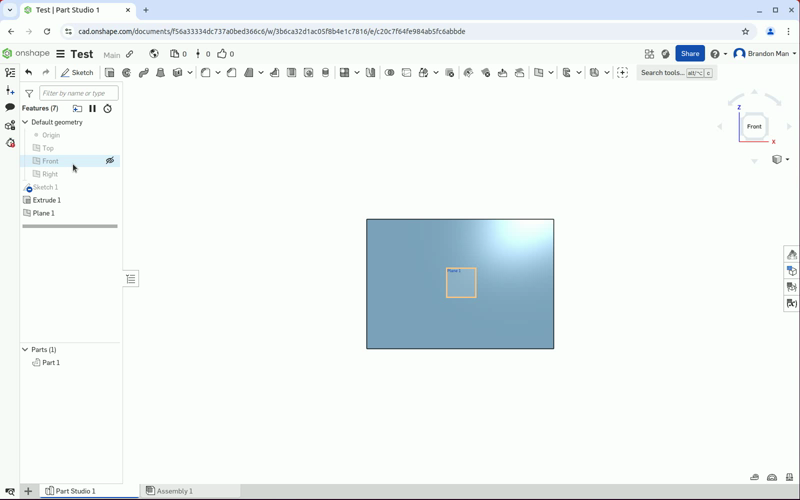
key(shift+s)
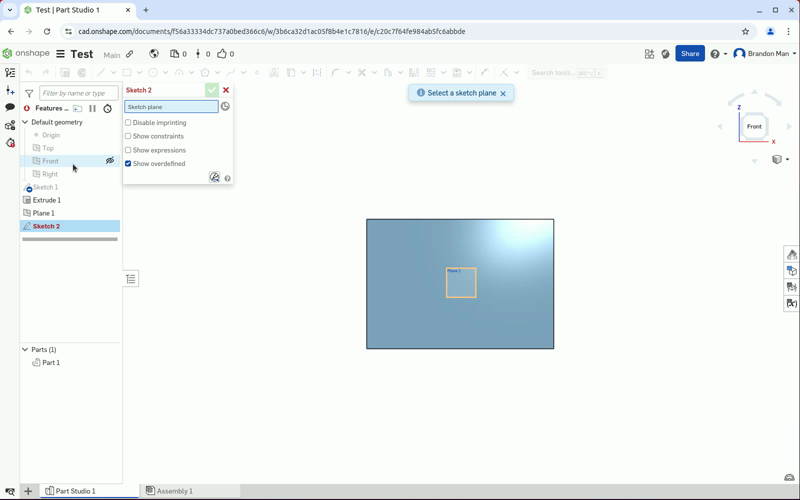
mouse_move(73, 215)
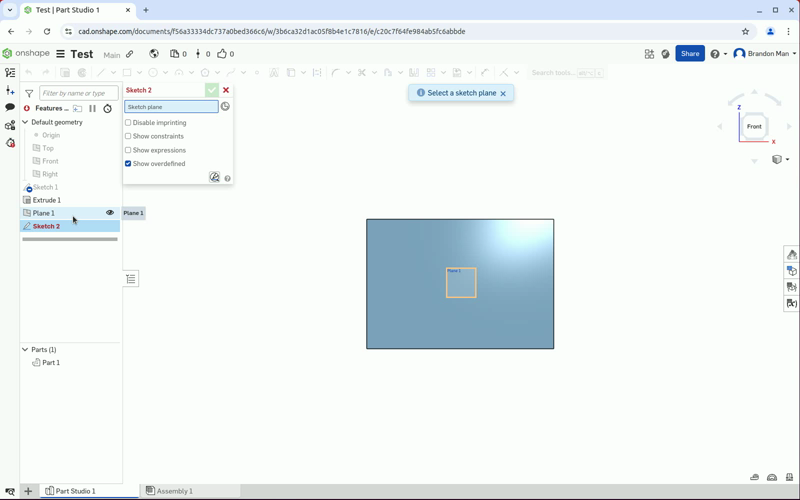
click(73, 215)
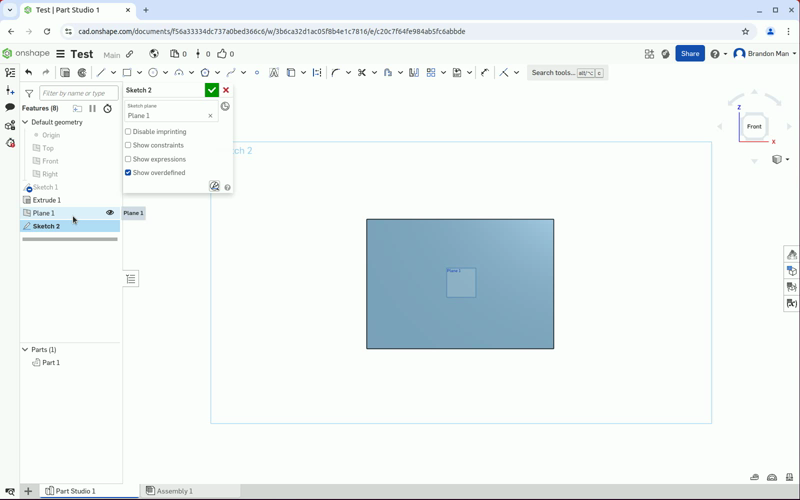
mouse_move(73, 352)
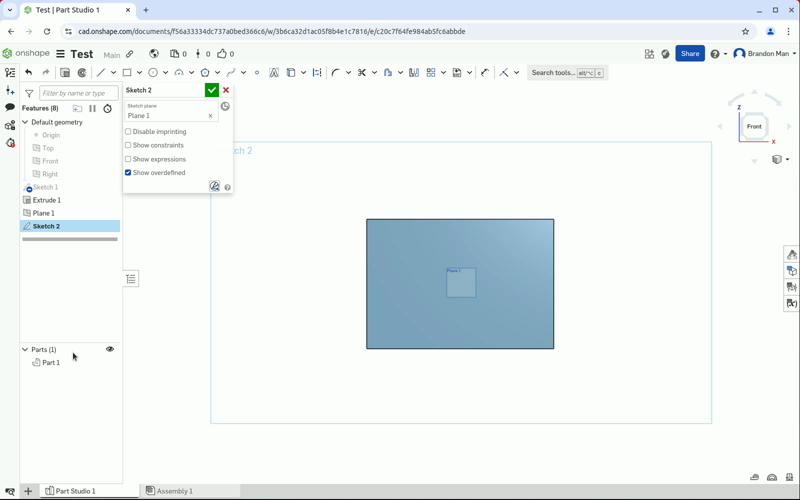
key(y)
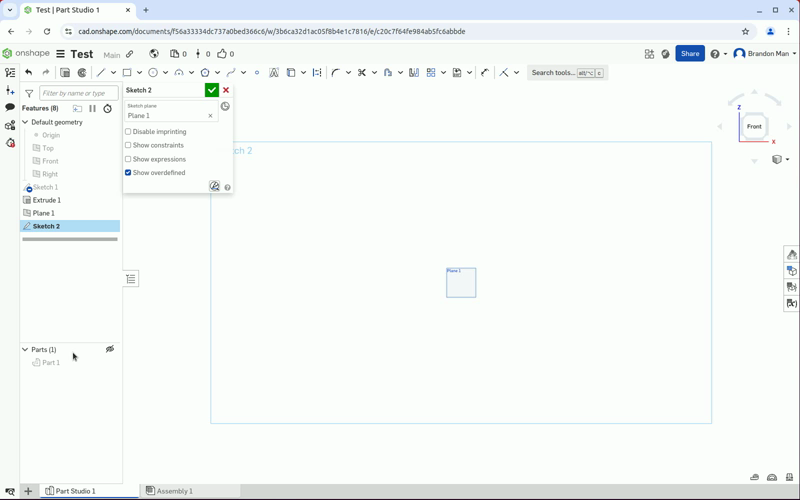
key(l)
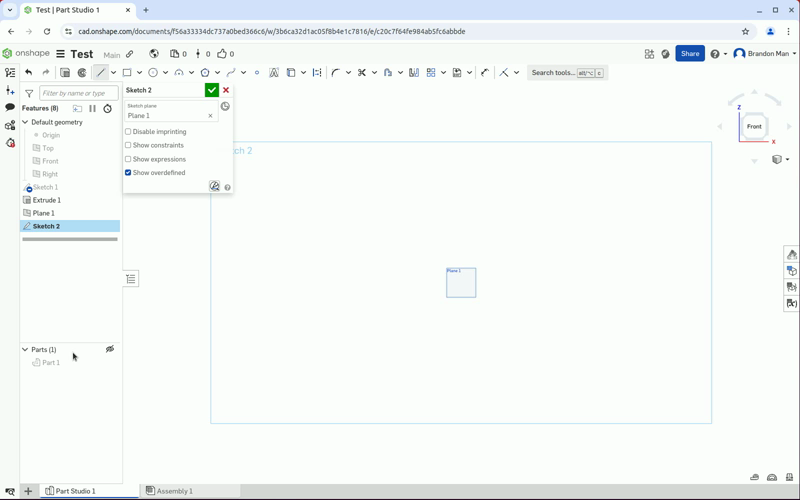
key_down(shift)
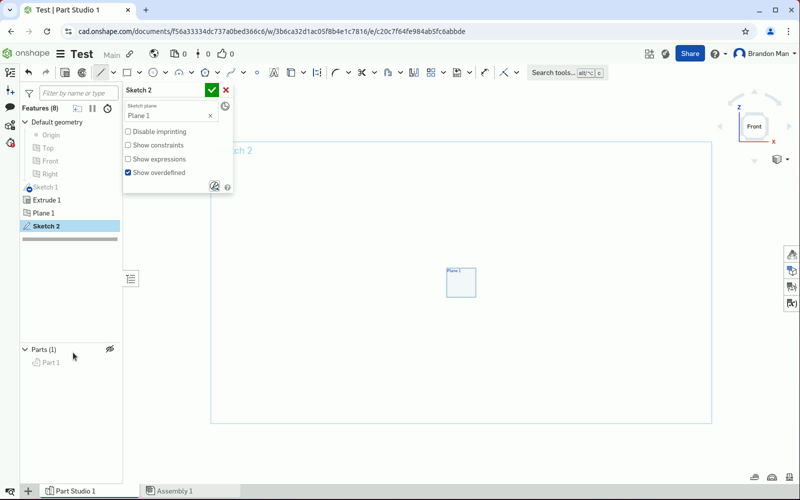
mouse_move(413, 254)
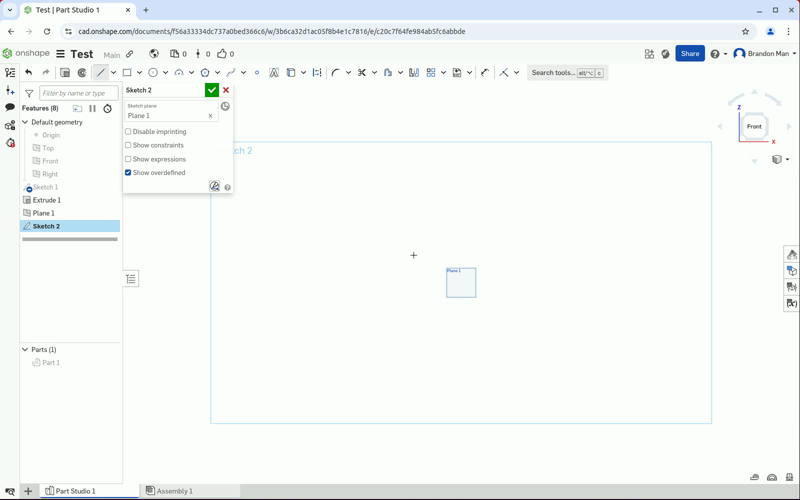
click(413, 254)
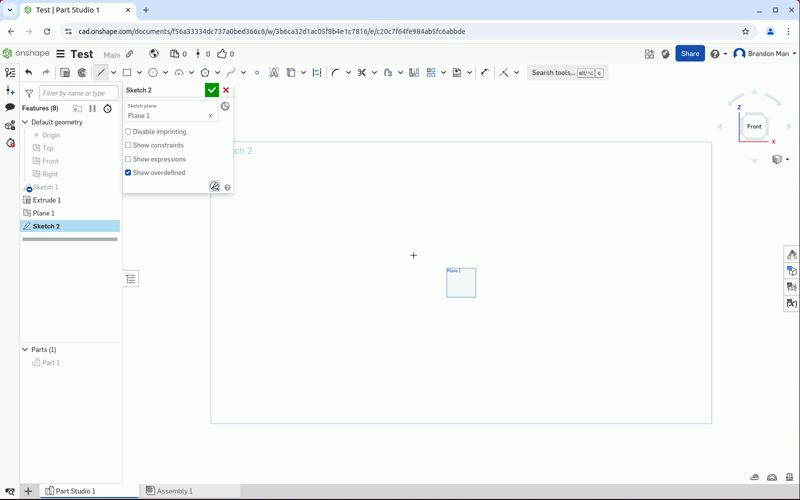
key_up(shift)
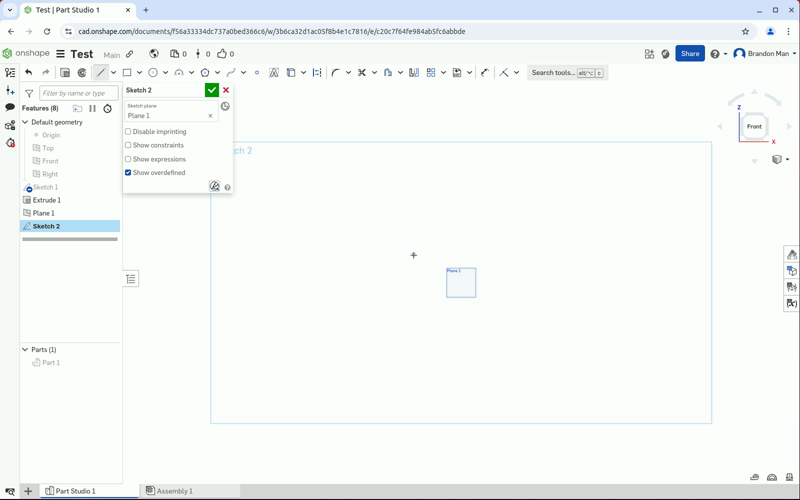
key_down(shift)
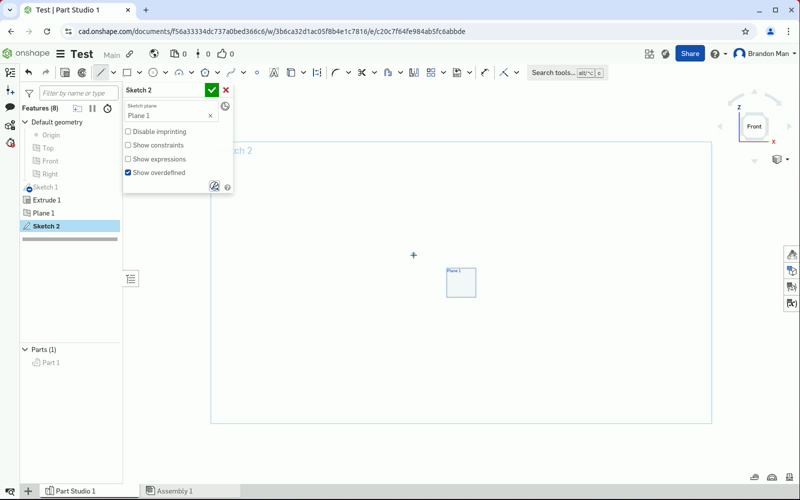
mouse_move(507, 254)
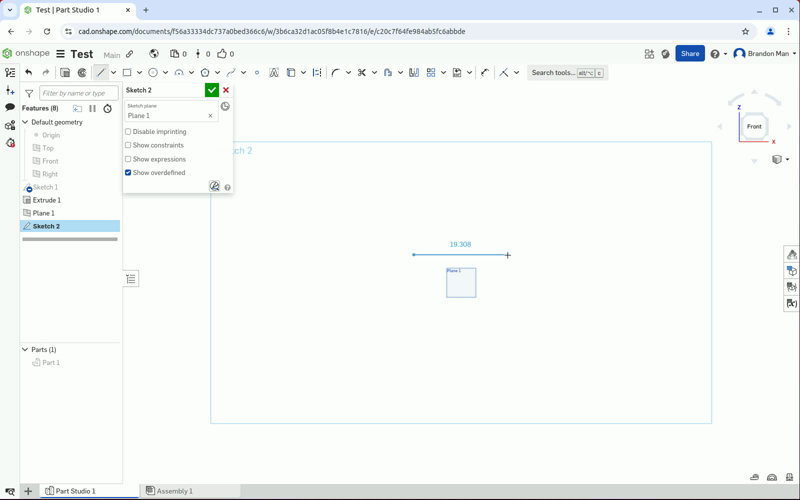
click(507, 254)
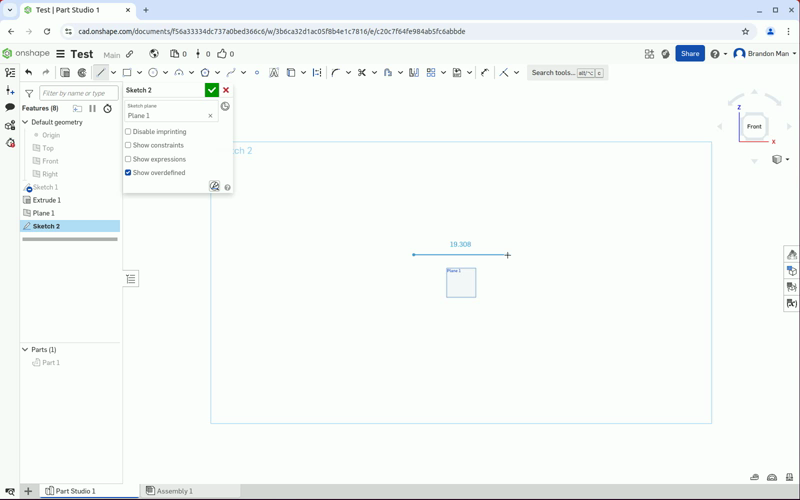
key_up(shift)
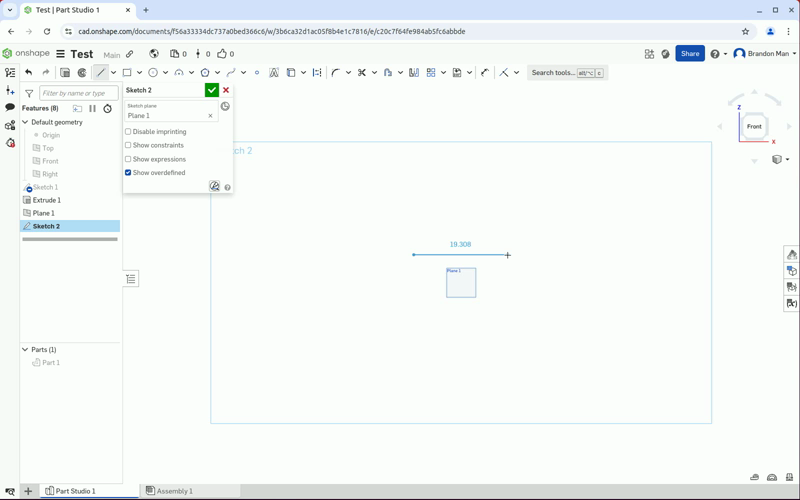
key_down(shift)
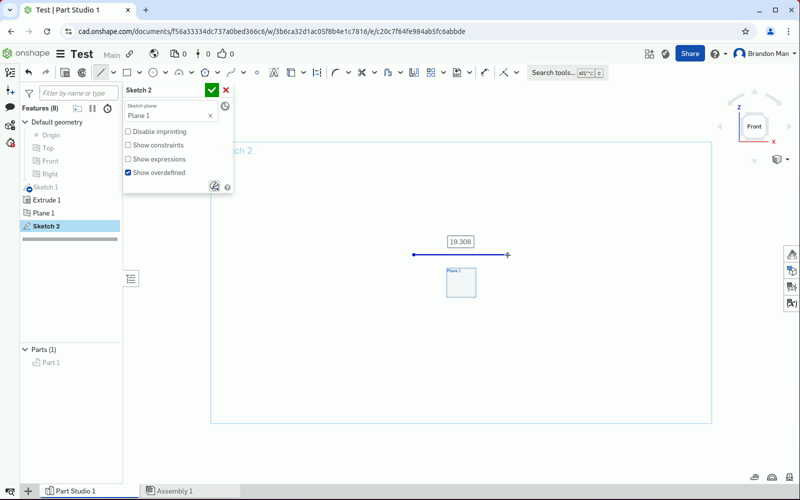
mouse_move(537, 254)
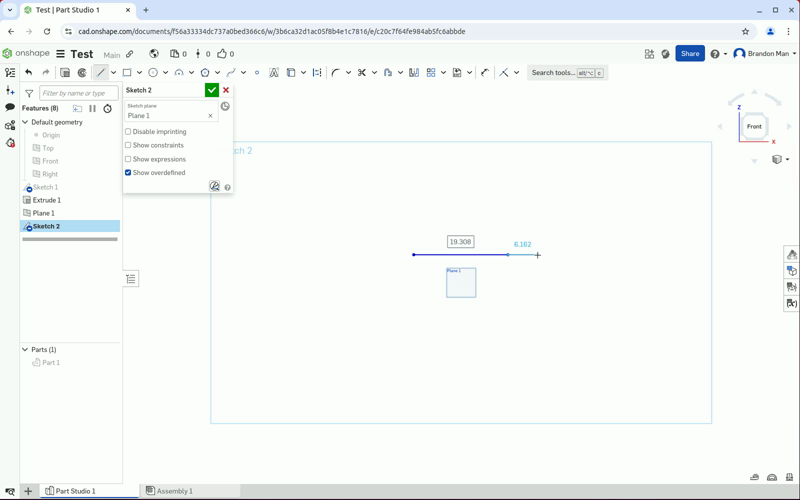
mouse_move(507, 217)
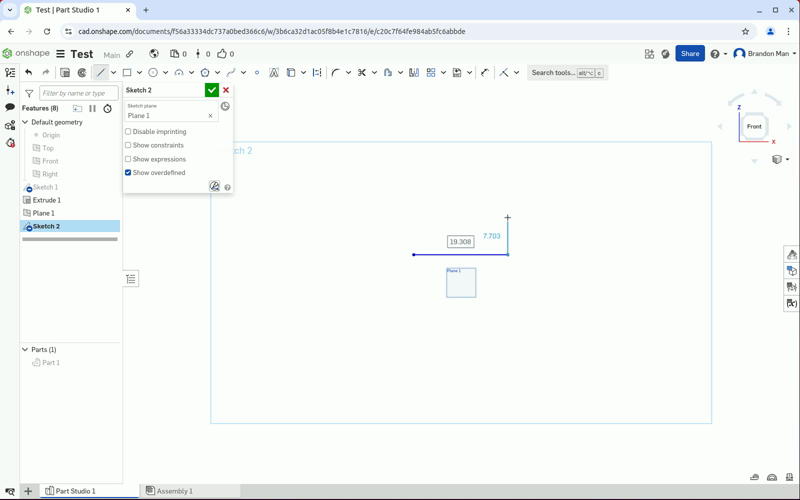
click(507, 217)
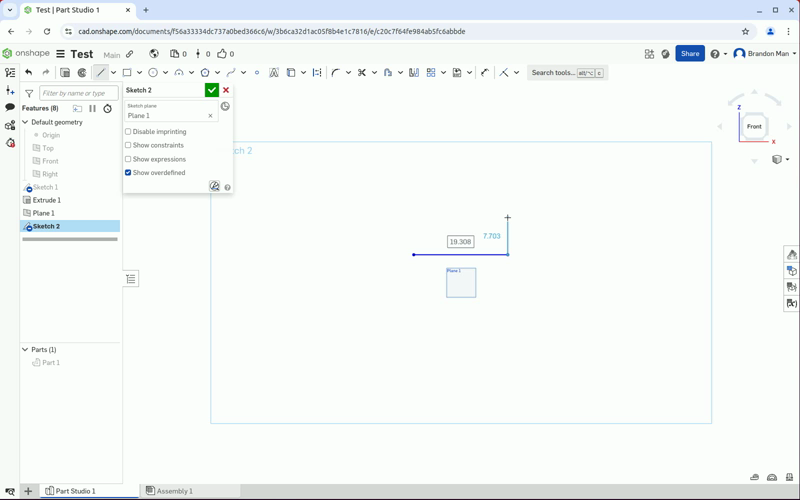
key_up(shift)
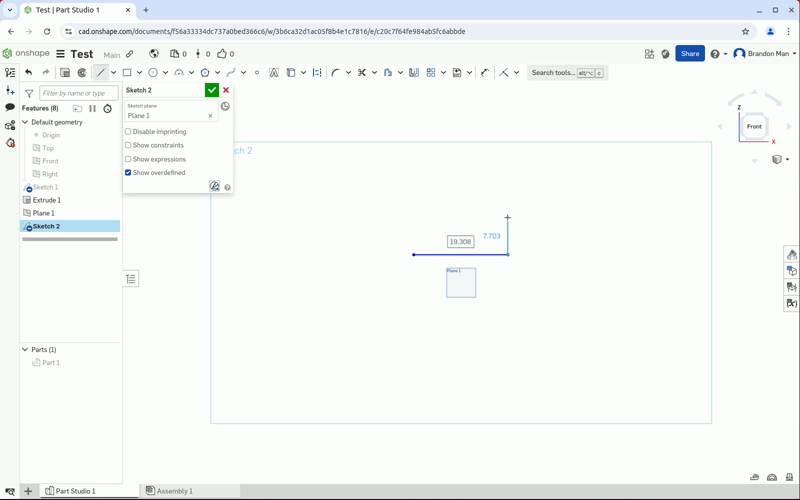
key_down(shift)
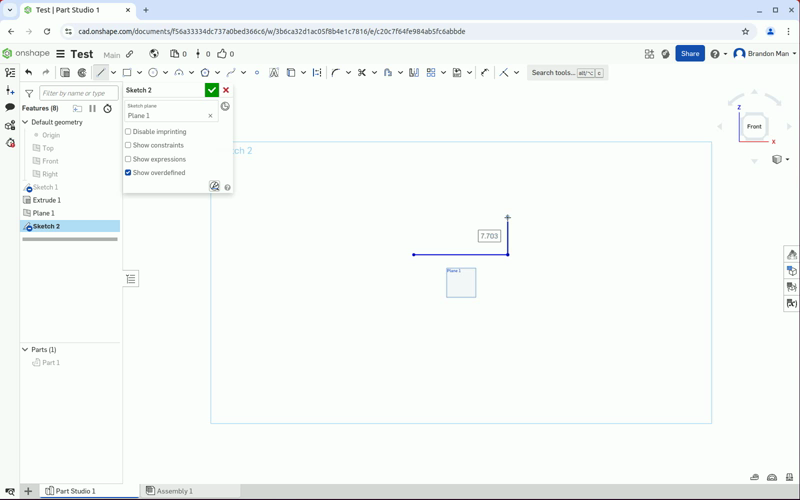
mouse_move(413, 217)
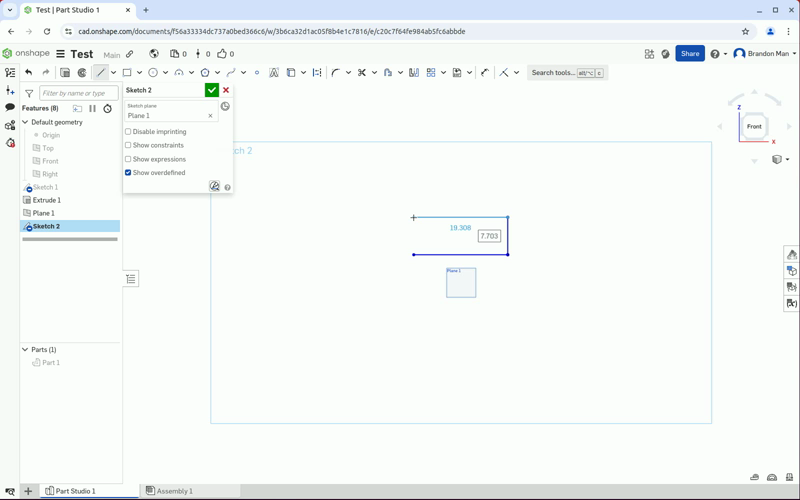
click(413, 217)
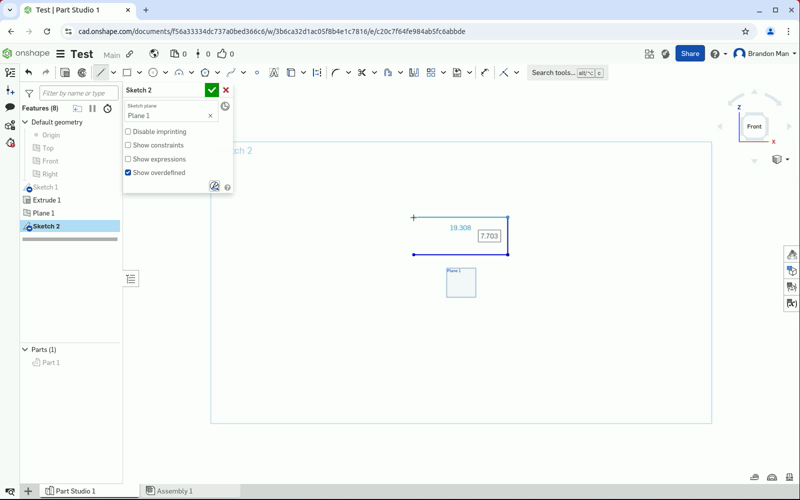
key_up(shift)
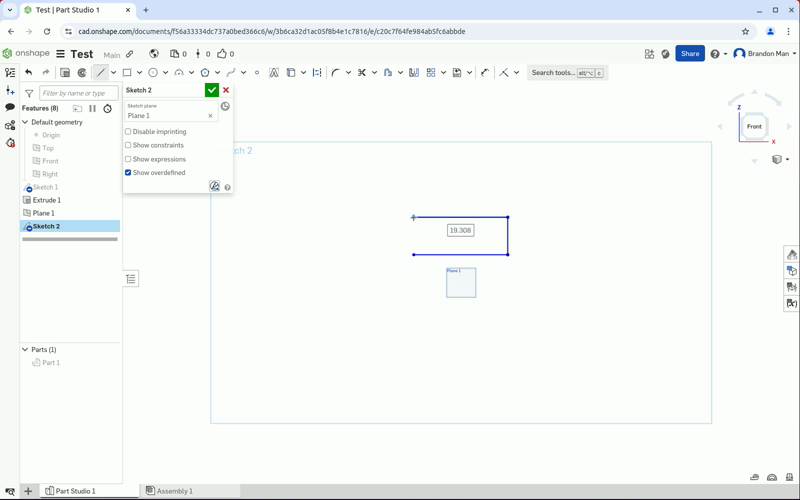
mouse_move(444, 217)
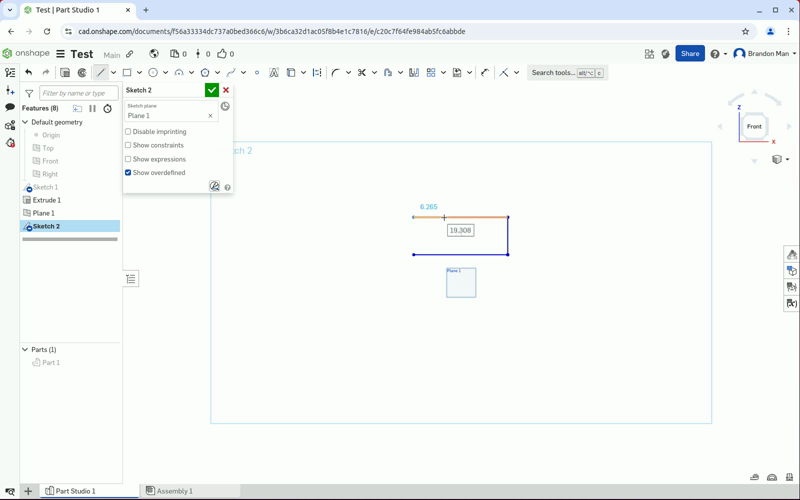
key_down(shift)
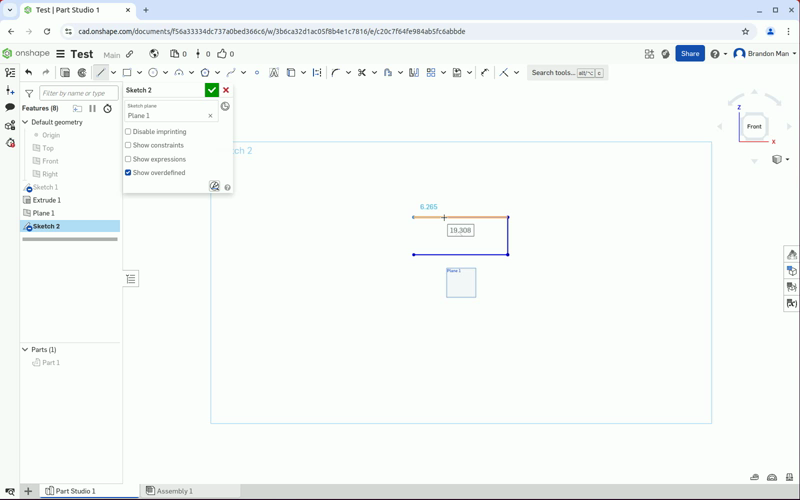
mouse_move(413, 254)
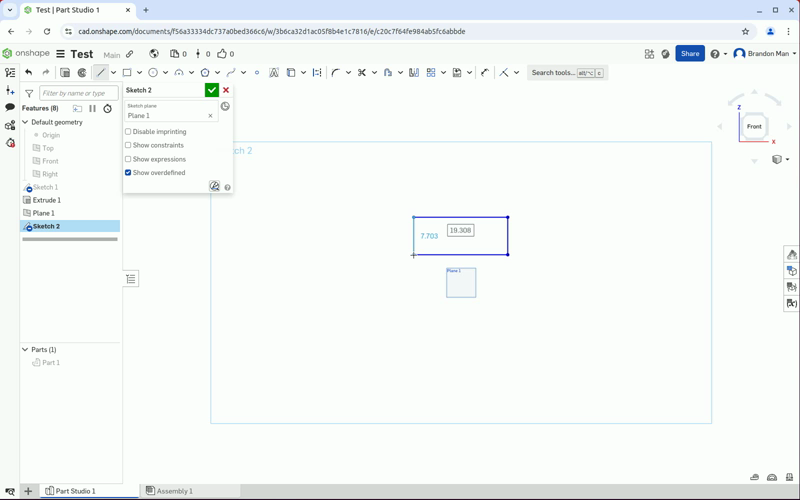
key_up(shift)
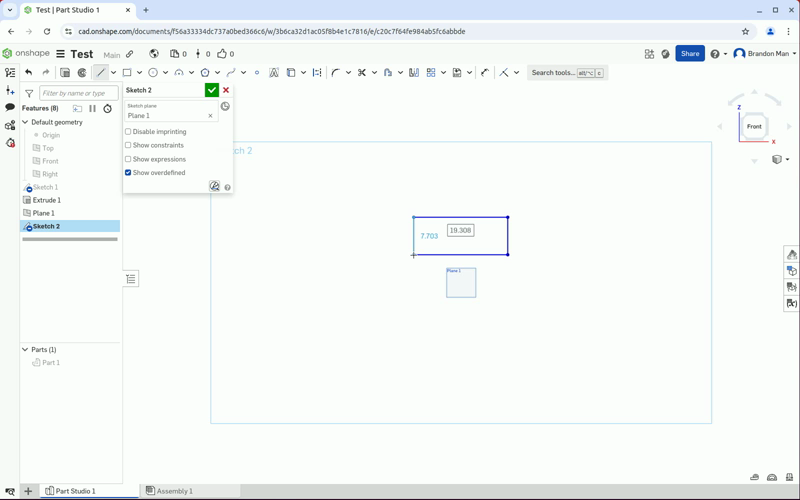
click(413, 254)
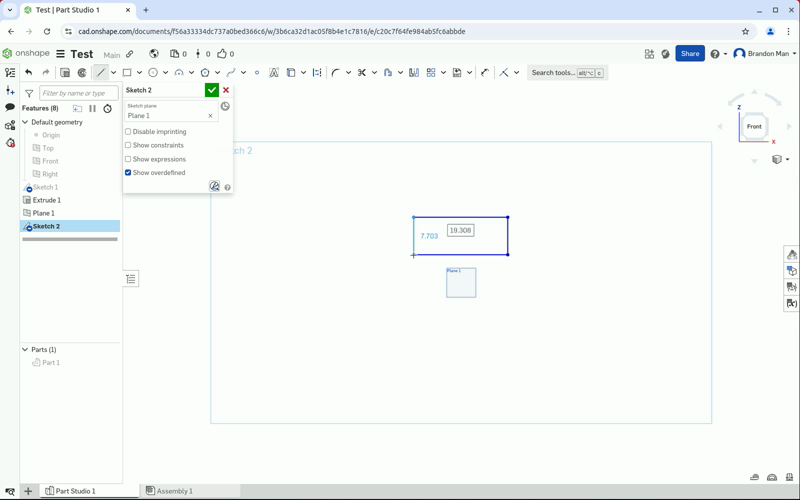
key(esc)
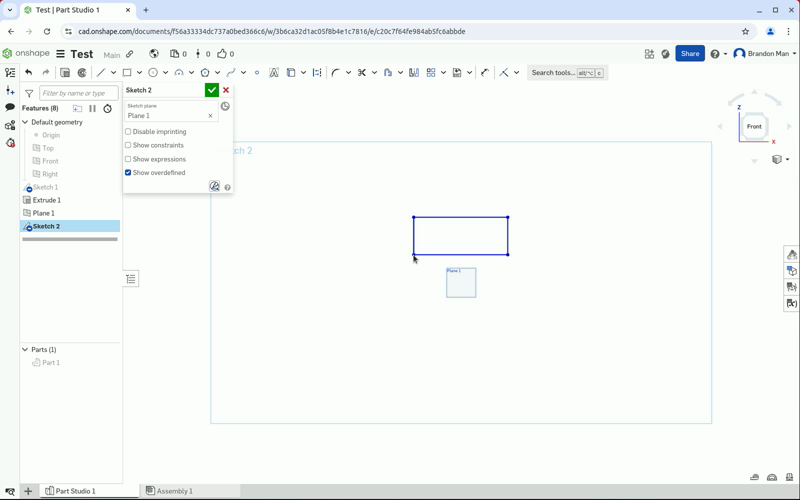
mouse_move(479, 222)
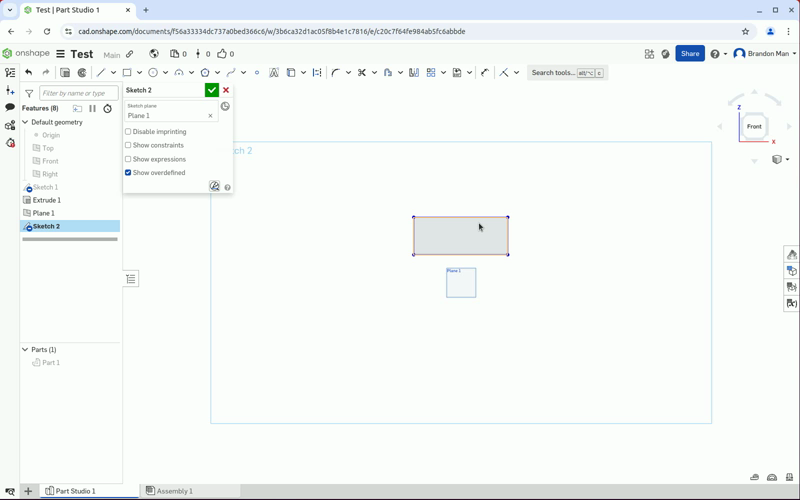
click(479, 222)
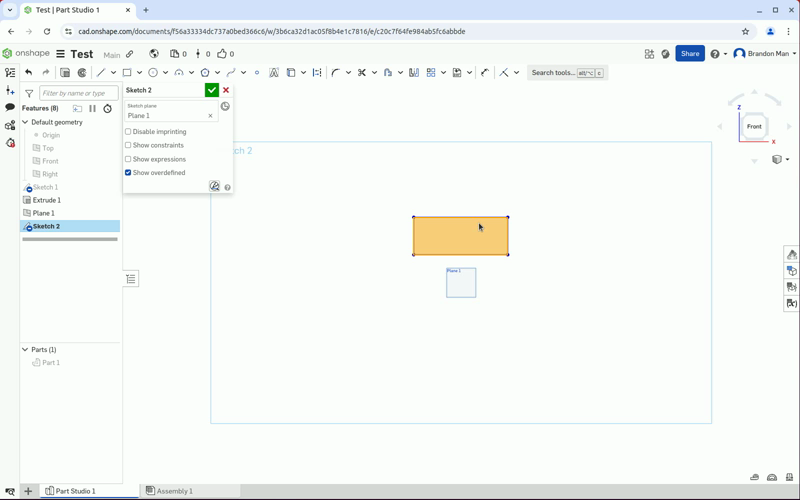
mouse_move(73, 352)
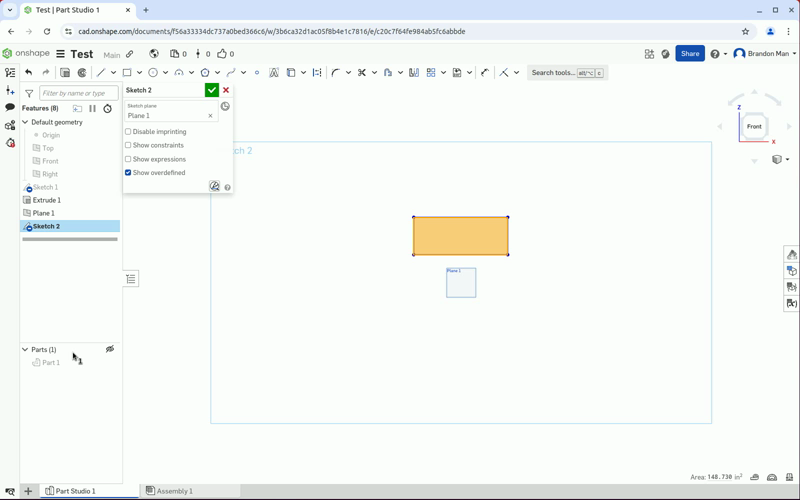
key(shift+y)
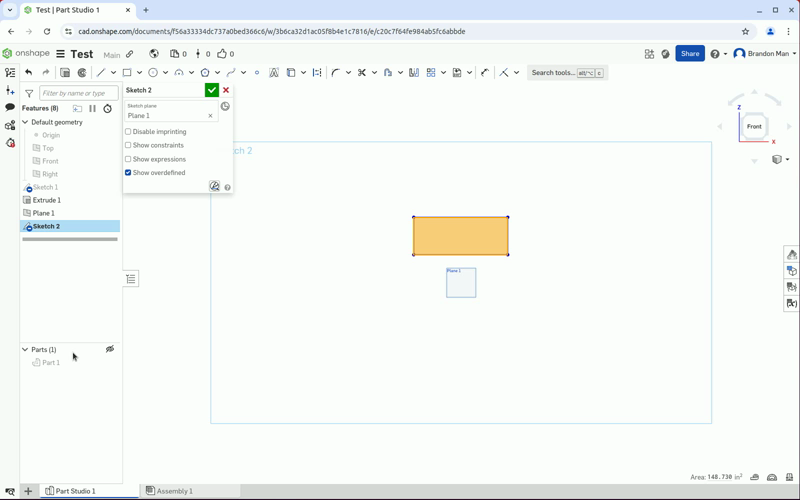
key(shift+e)
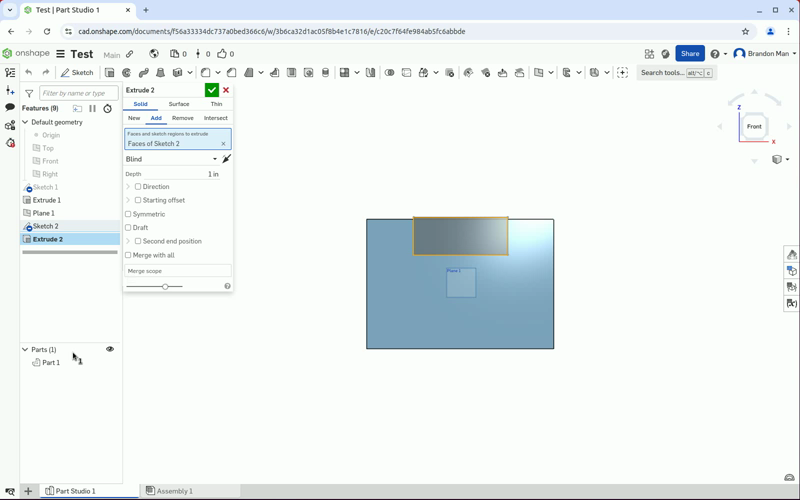
mouse_move(143, 106)
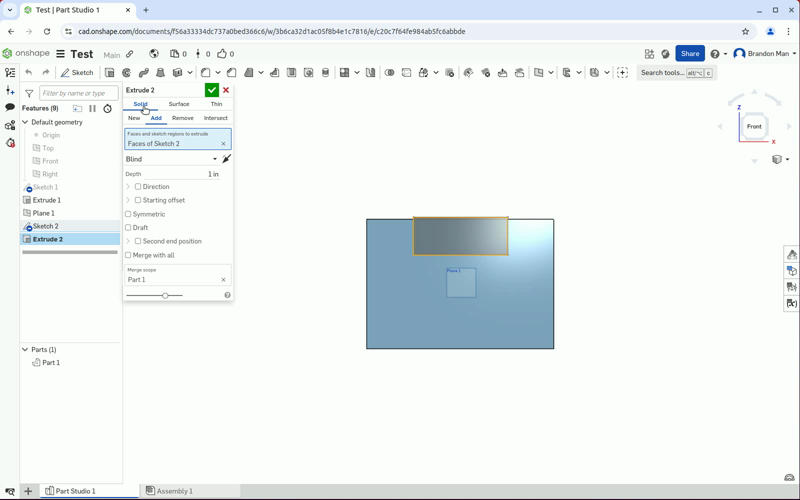
click(143, 106)
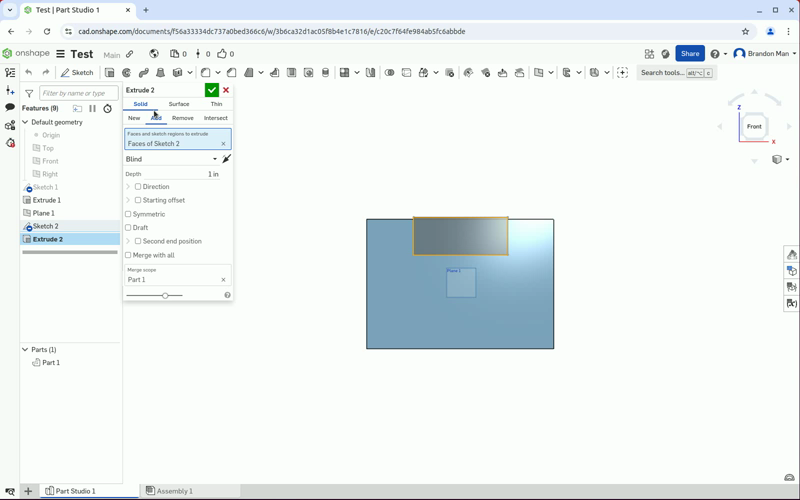
mouse_move(186, 120)
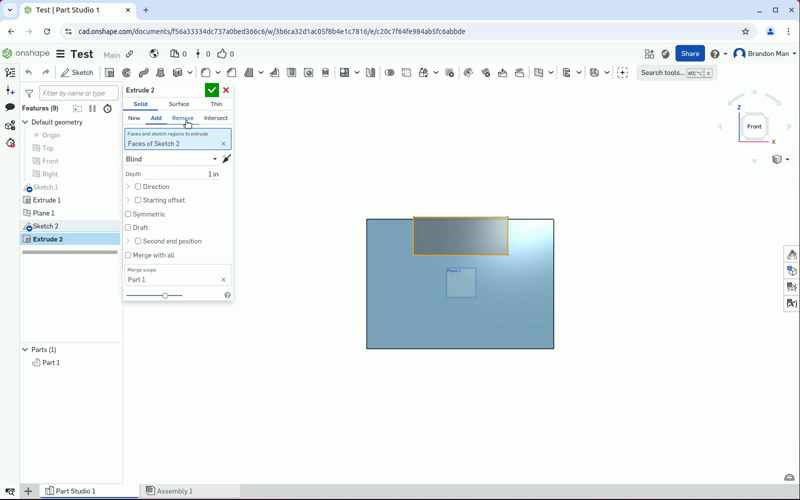
click(186, 120)
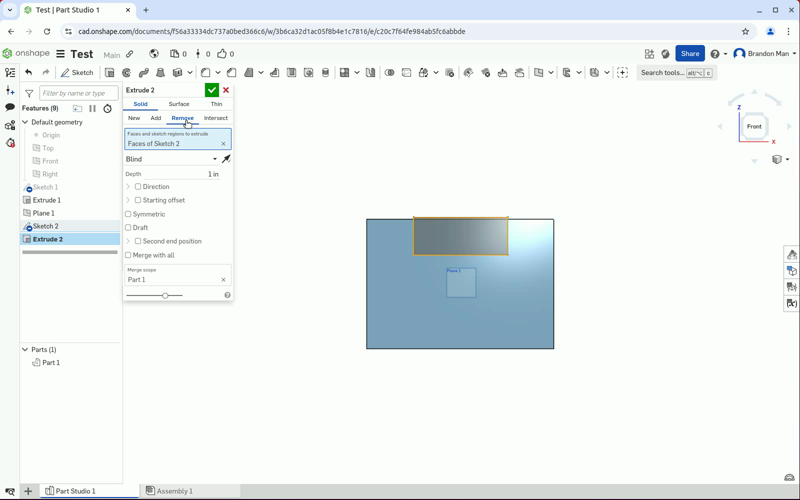
key(tab, 4)
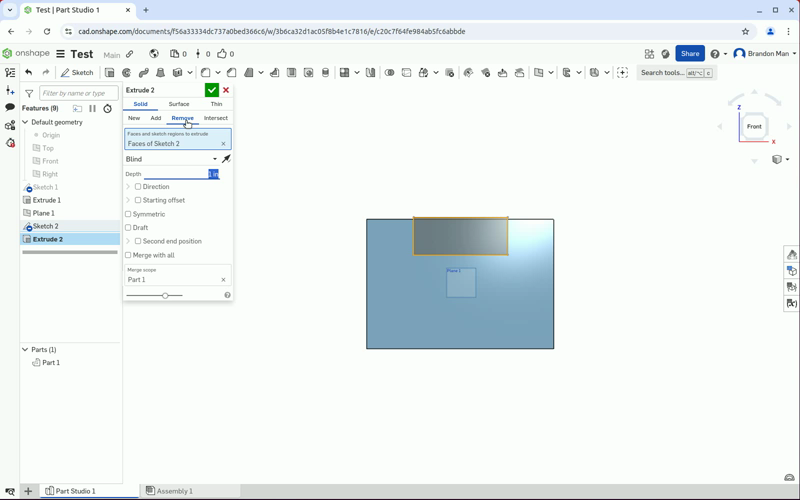
text(5.777)
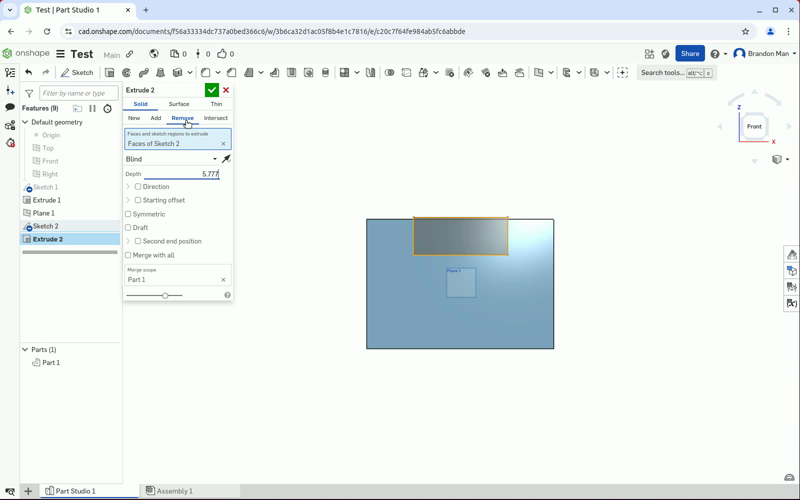
key(tab, 6)
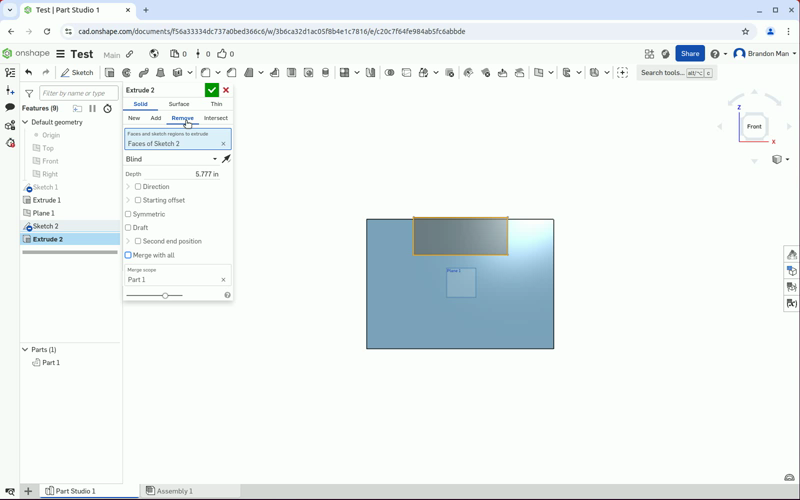
key(space)
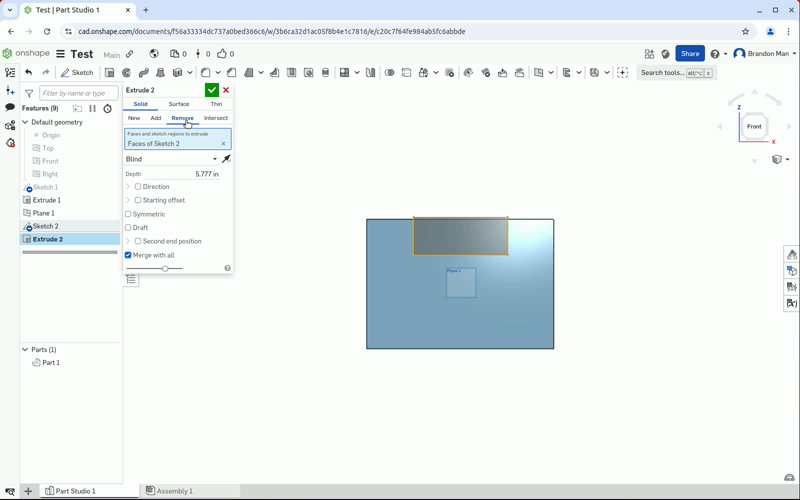
key(enter)
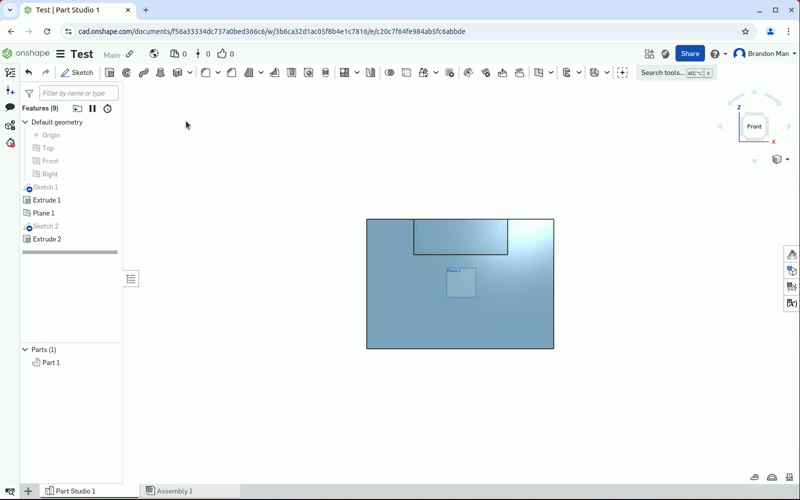
key(shift+h)
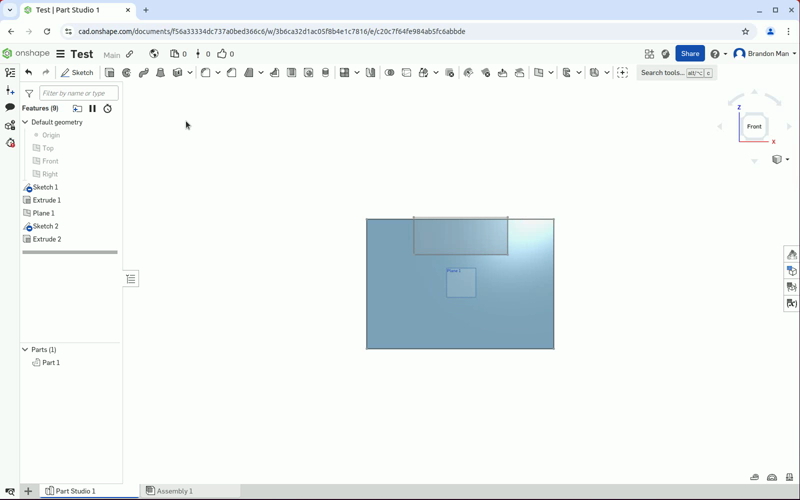
key(shift+h)
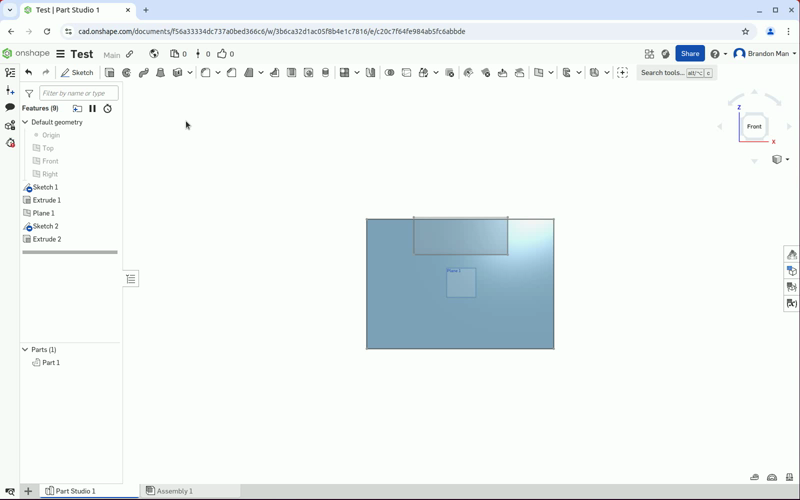
key(shift+7)
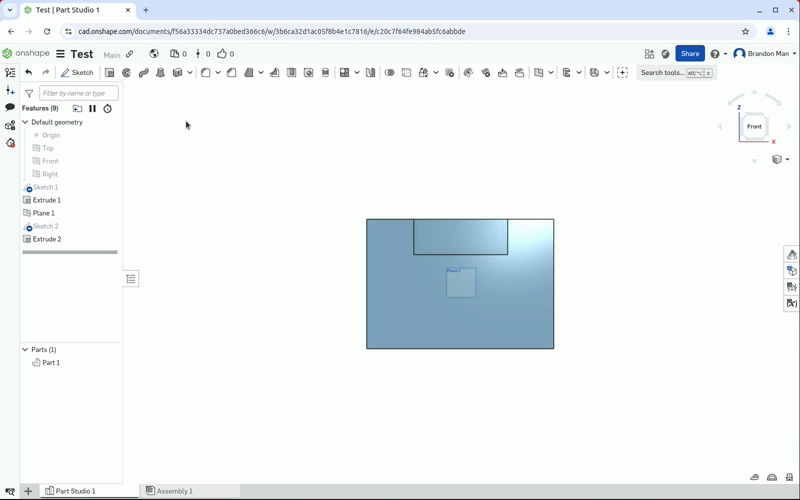
key(left, 2)
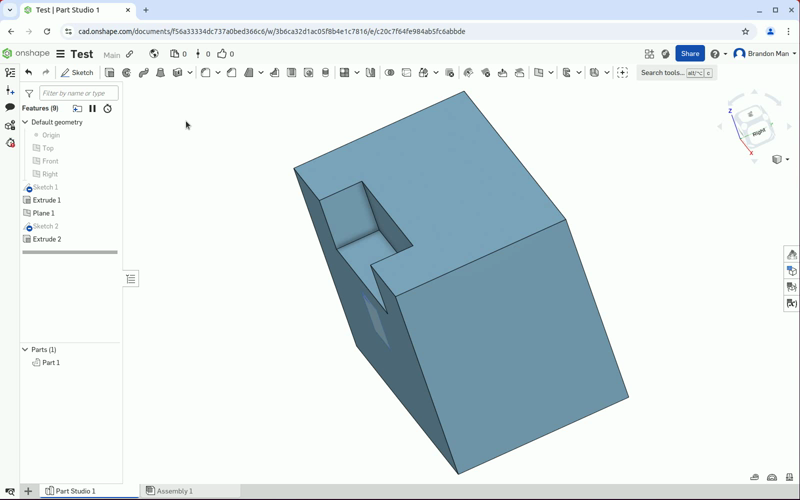
key(down, 2)
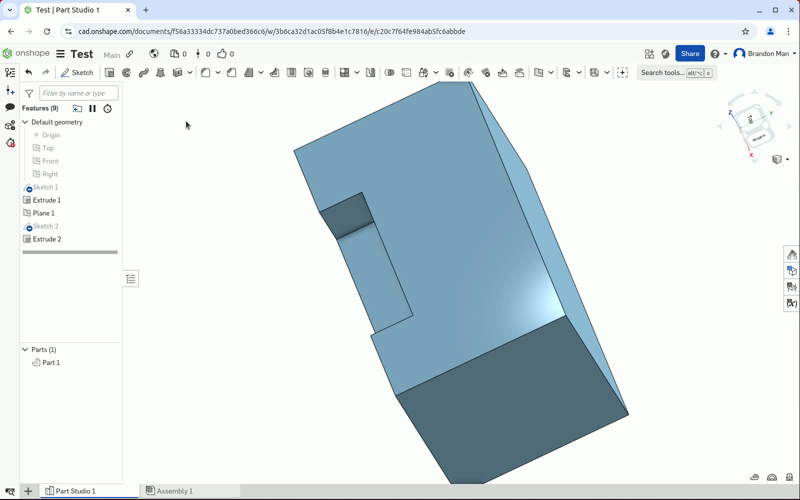
key(up, 2)
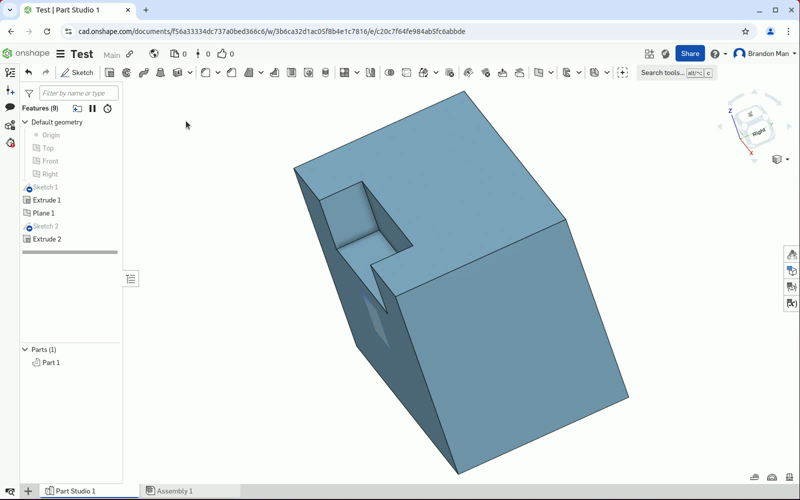
key(right, 2)
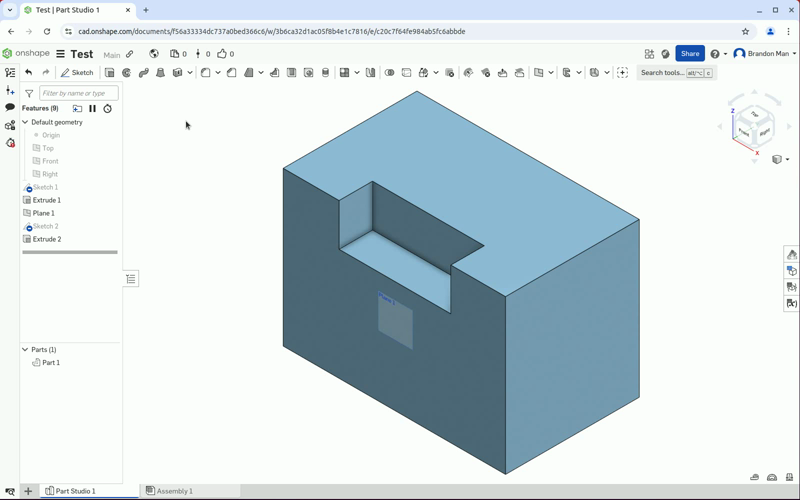
mouse_move(73, 189)
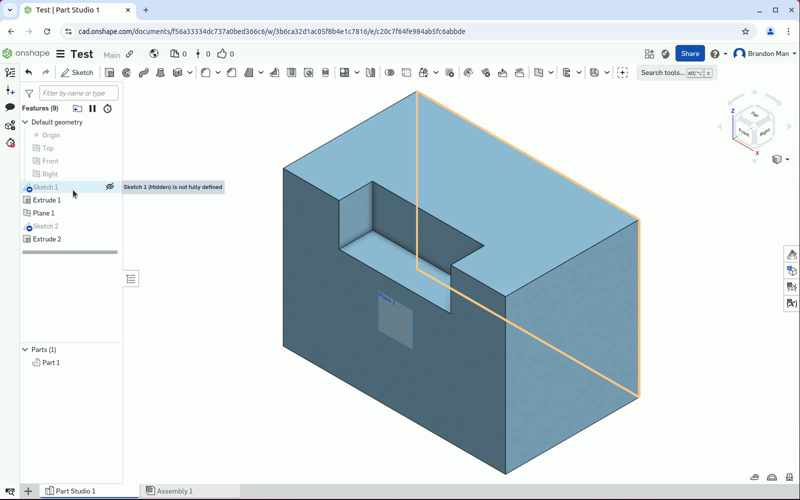
click(73, 189)